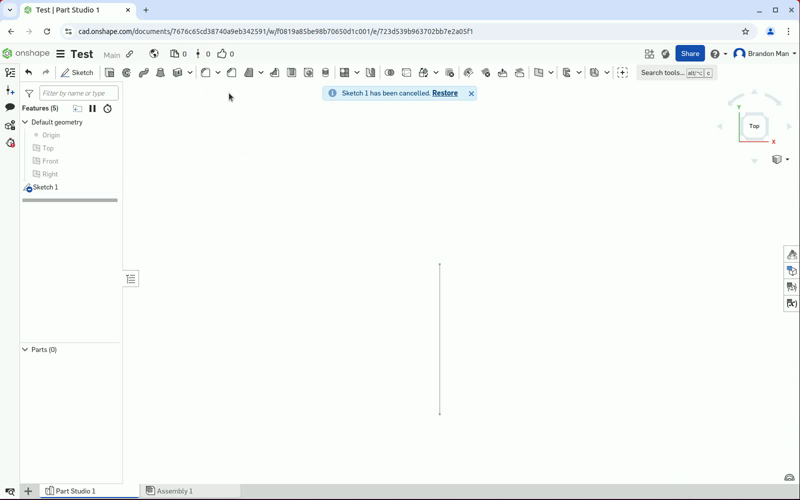
key(shift+h)
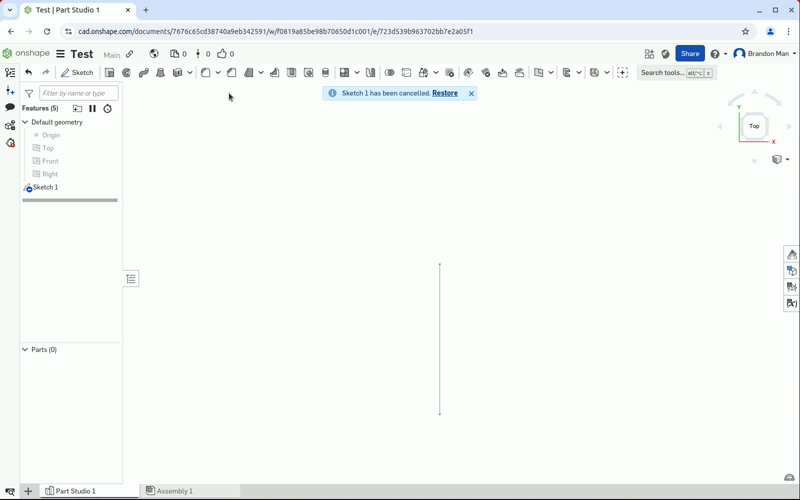
key(shift+s)
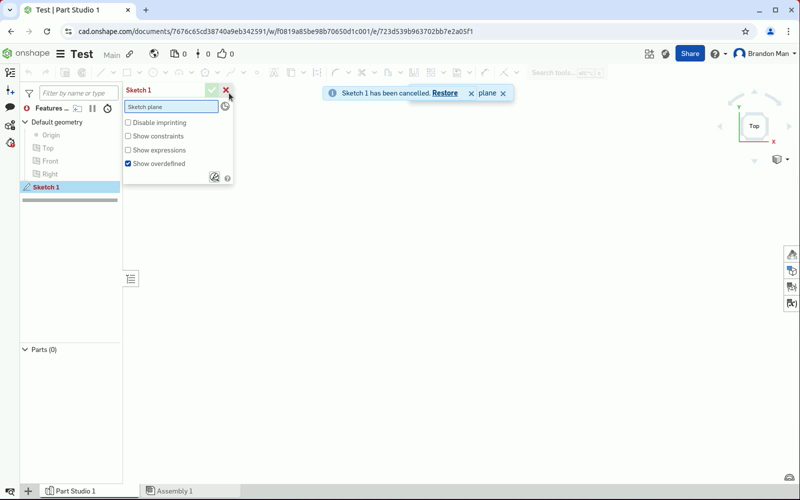
mouse_move(73, 150)
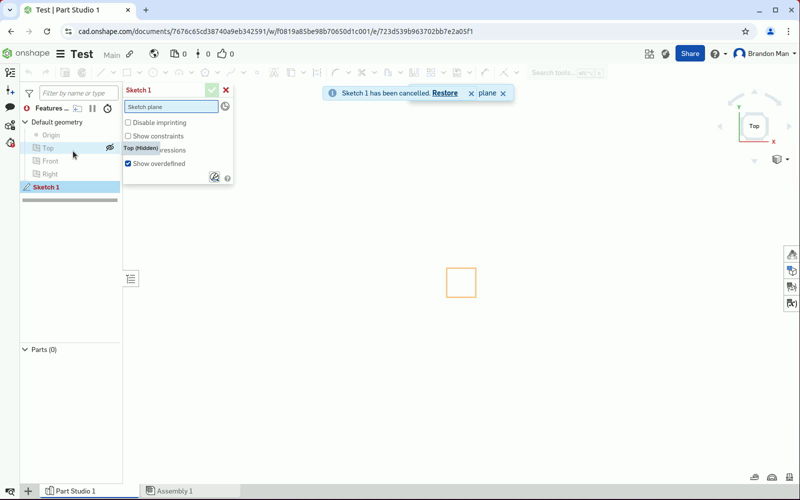
click(73, 150)
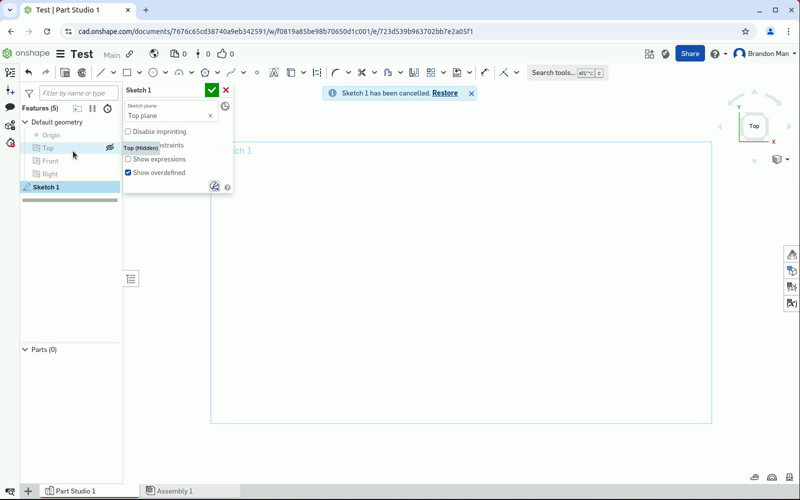
mouse_move(73, 352)
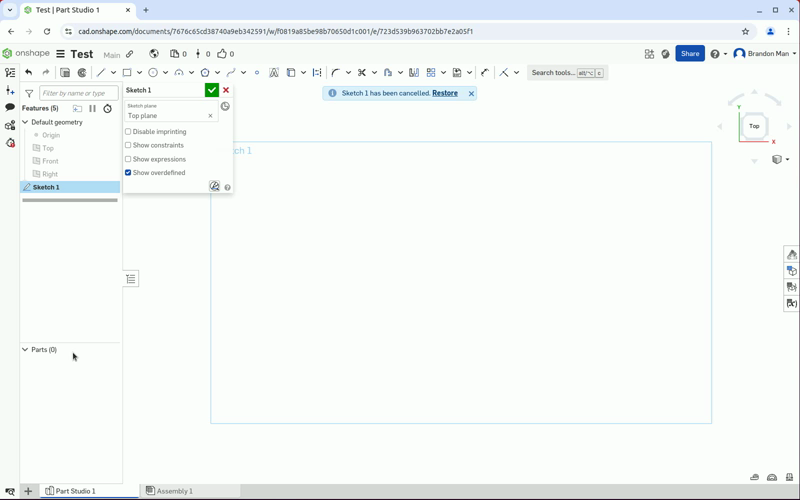
key(y)
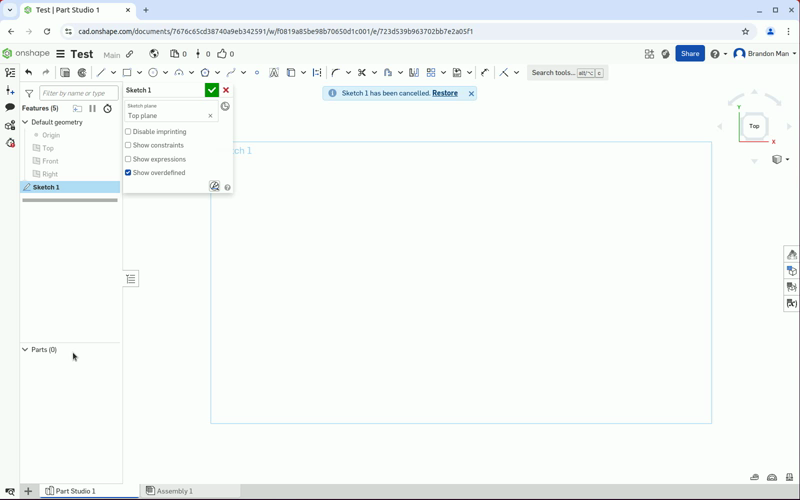
key(l)
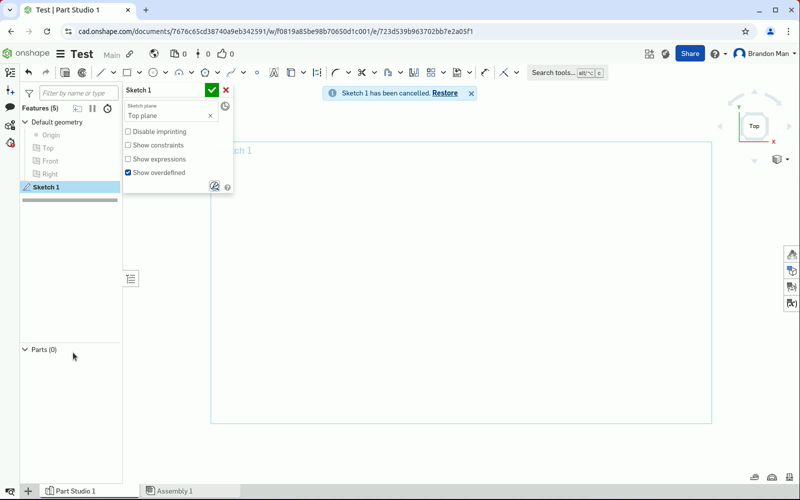
key_down(shift)
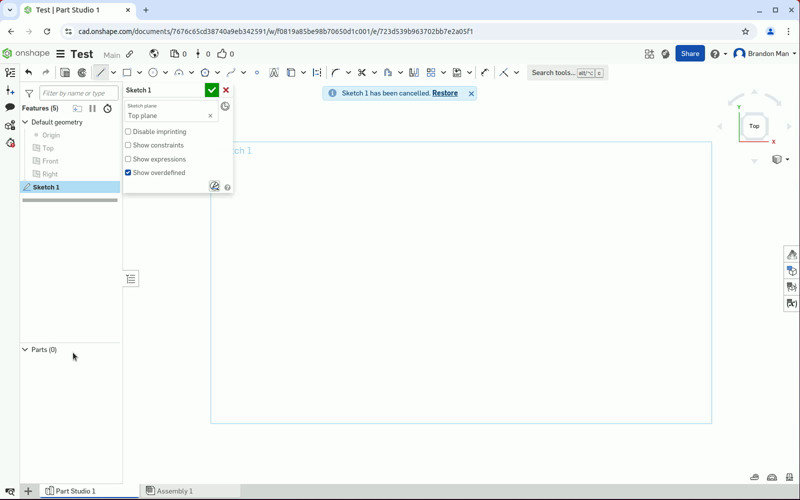
mouse_move(348, 312)
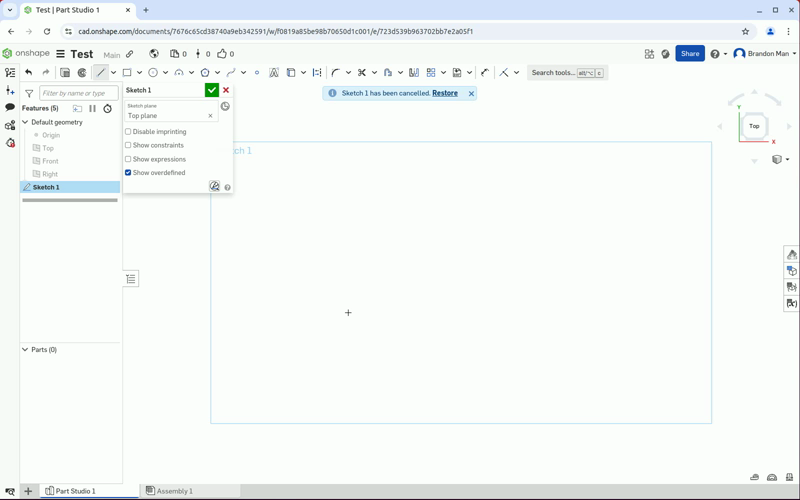
click(348, 312)
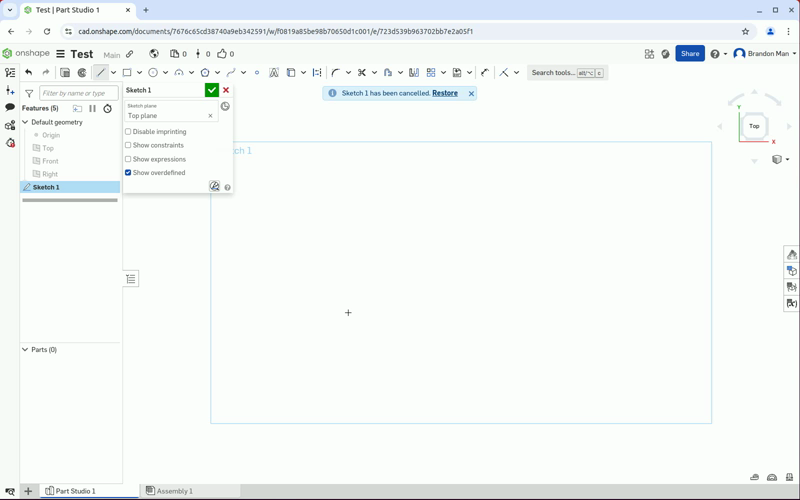
key_up(shift)
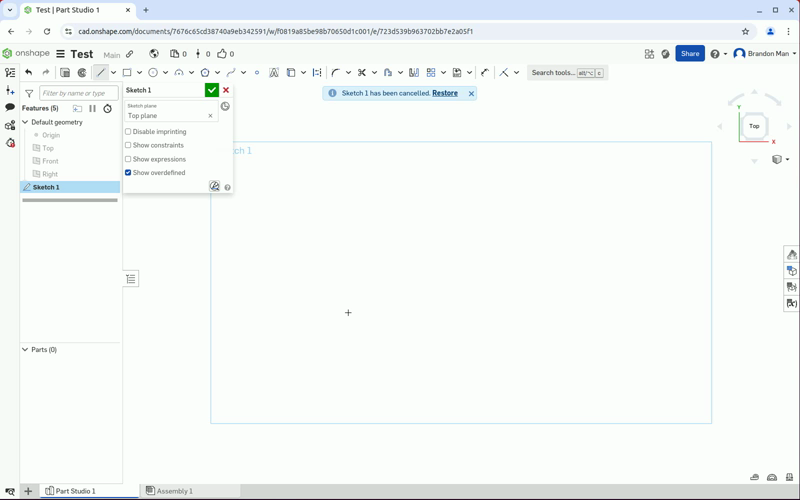
key_down(shift)
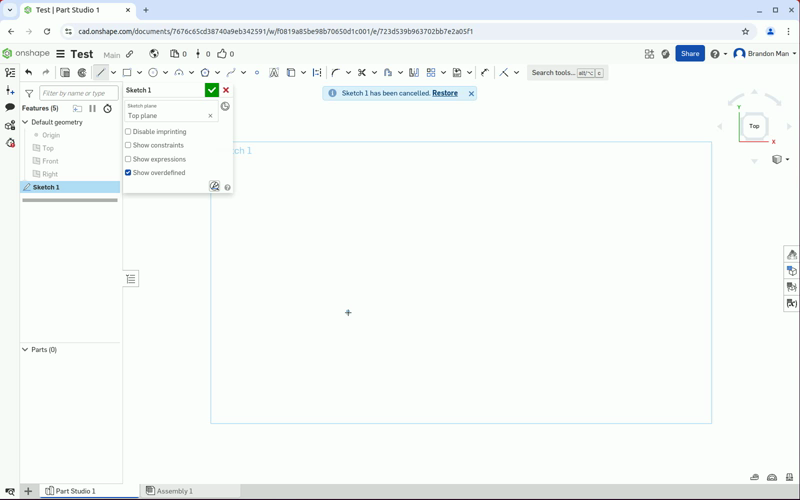
mouse_move(572, 312)
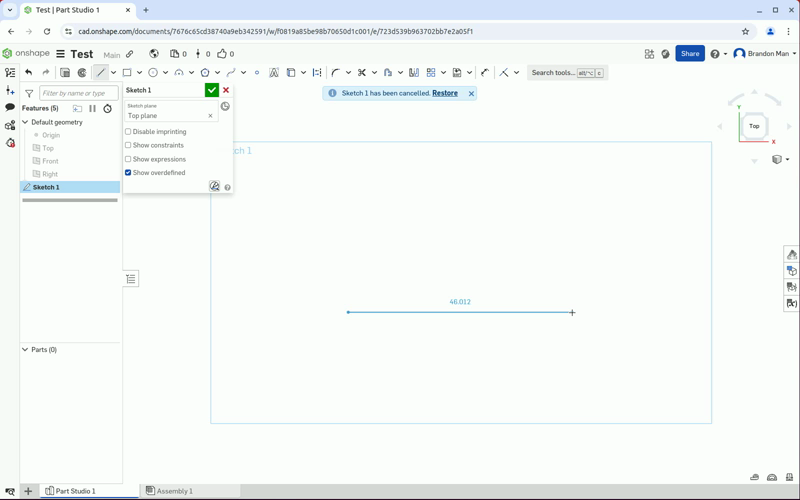
click(572, 312)
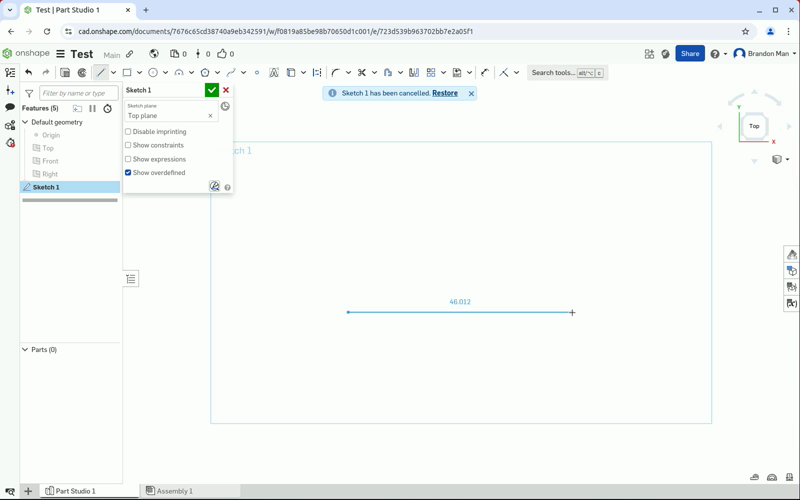
key_up(shift)
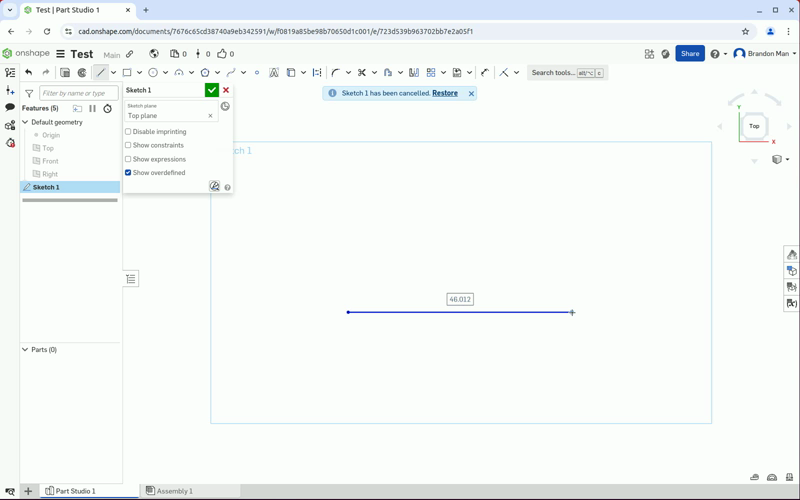
key_down(shift)
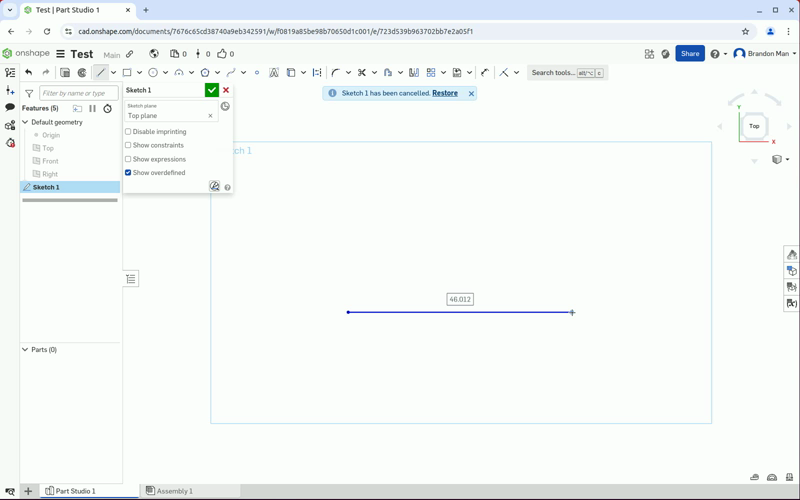
mouse_move(589, 312)
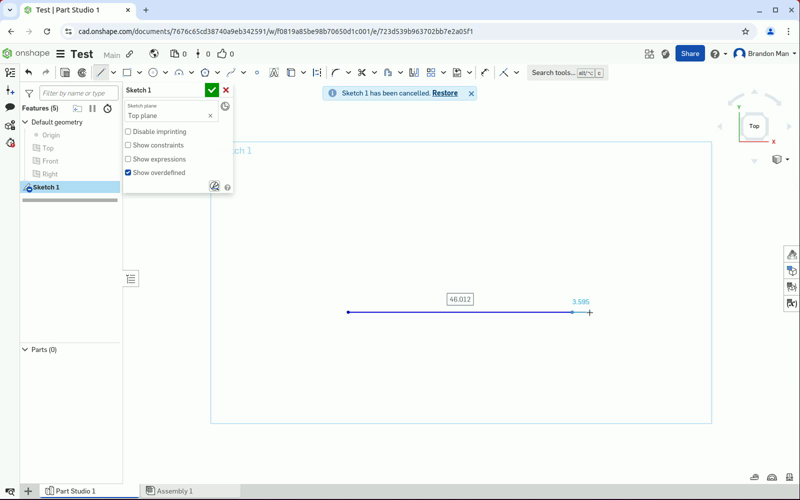
mouse_move(572, 253)
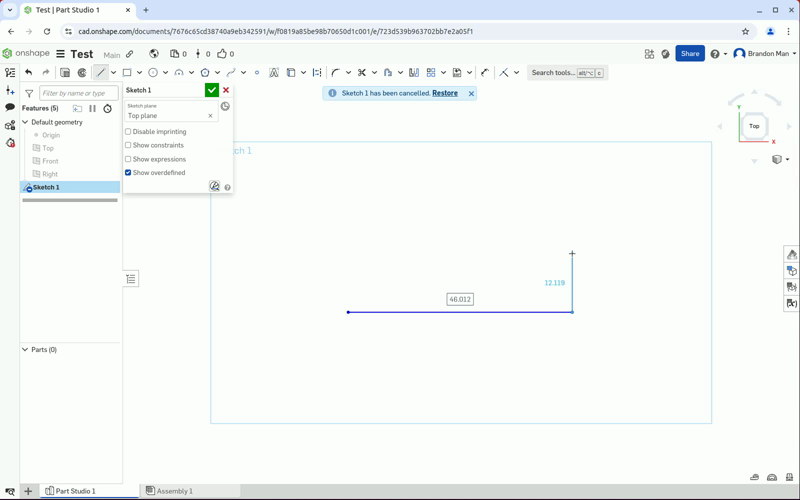
click(572, 253)
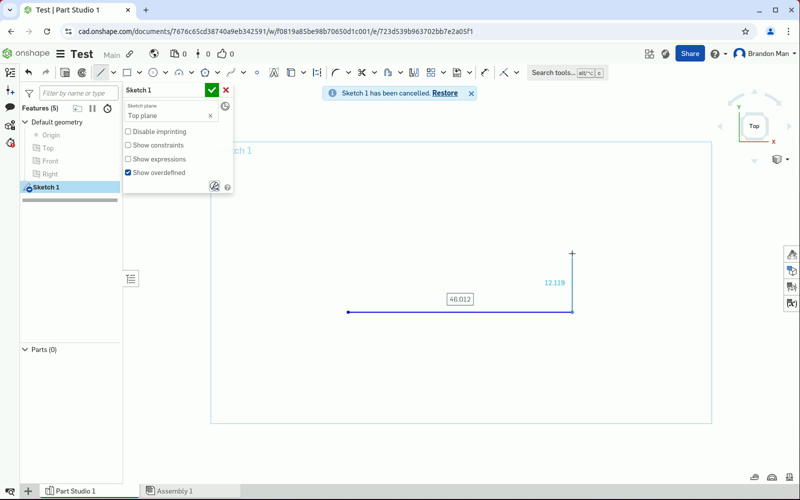
key_up(shift)
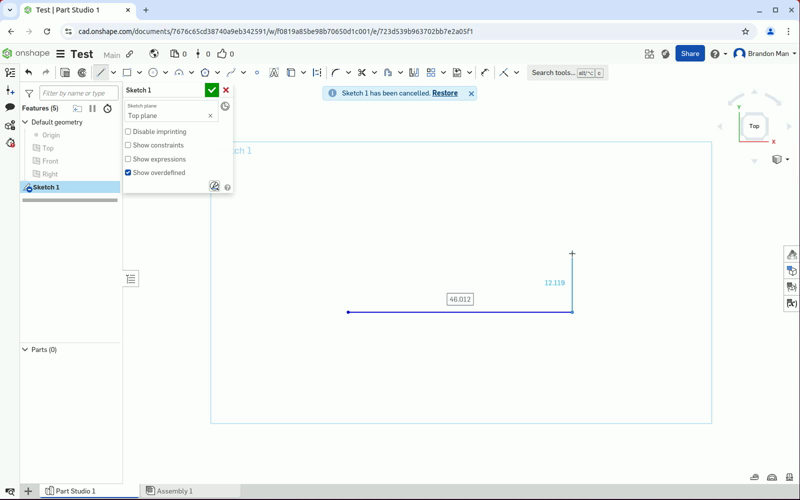
key_down(shift)
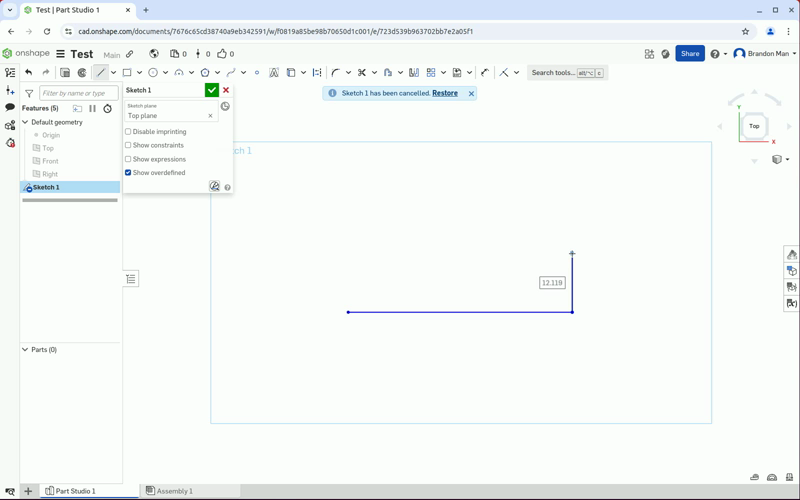
mouse_move(348, 253)
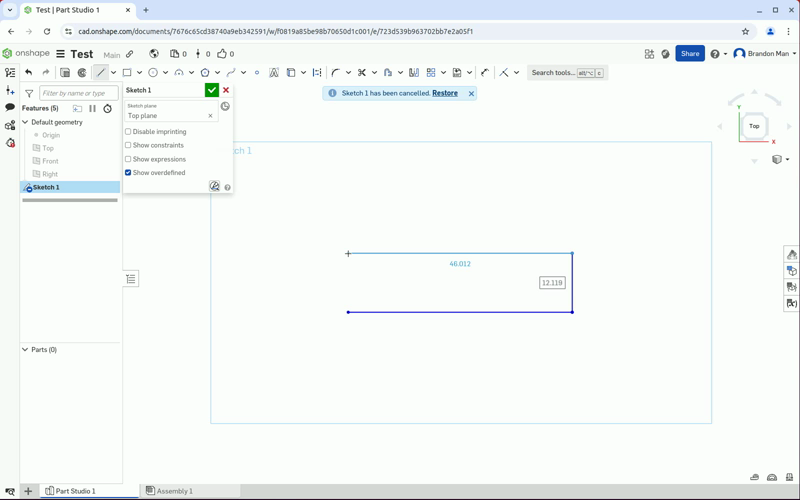
click(348, 253)
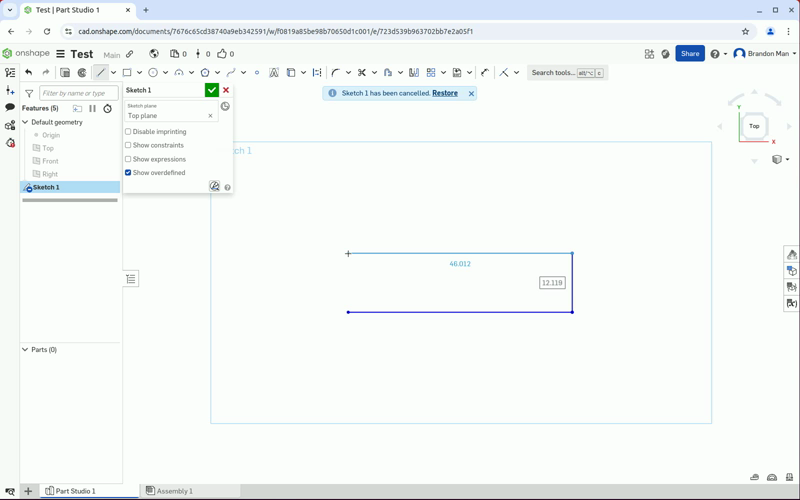
key_up(shift)
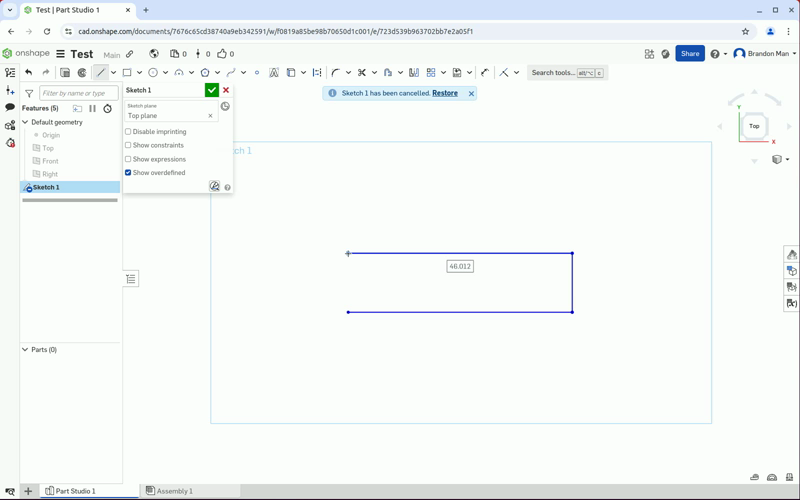
mouse_move(378, 253)
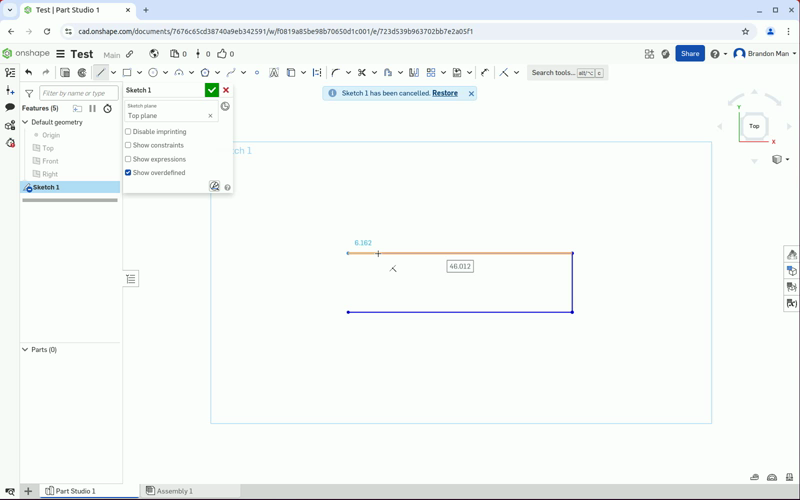
key_down(shift)
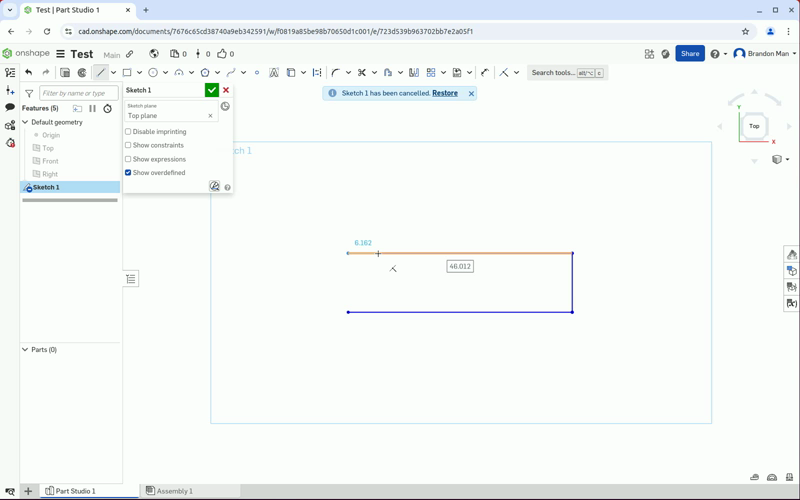
mouse_move(348, 312)
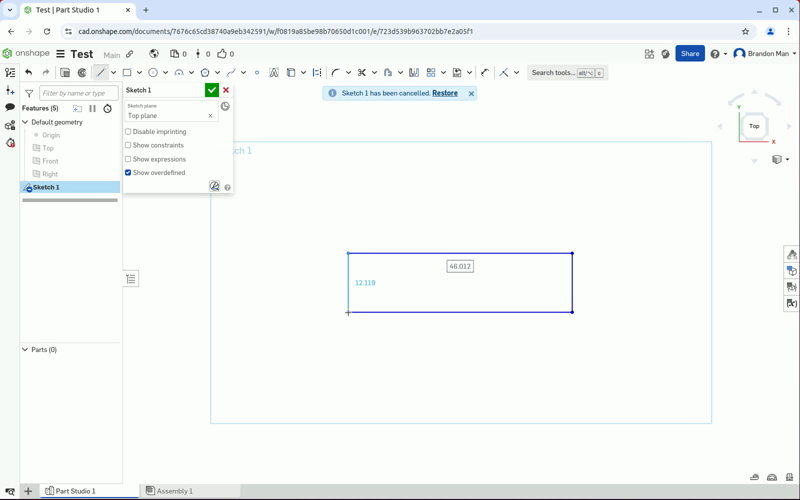
key_up(shift)
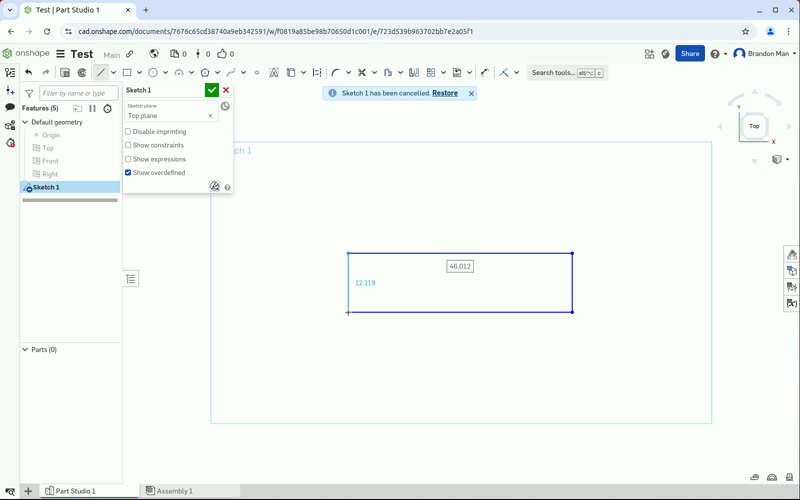
click(348, 312)
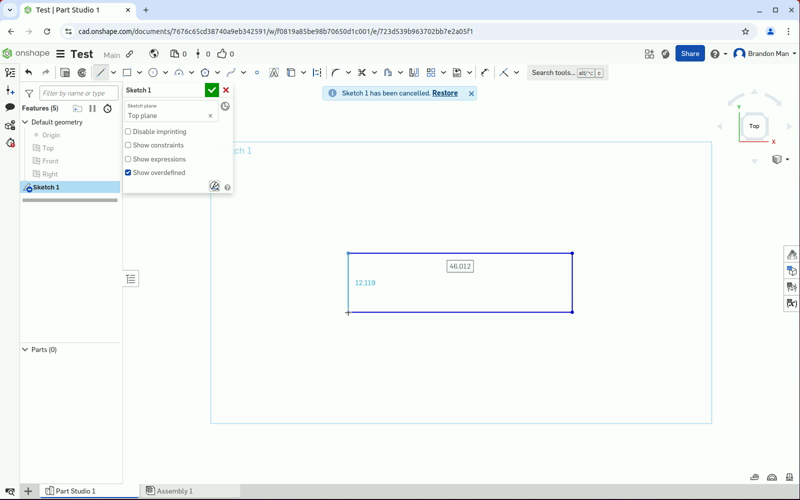
key(esc)
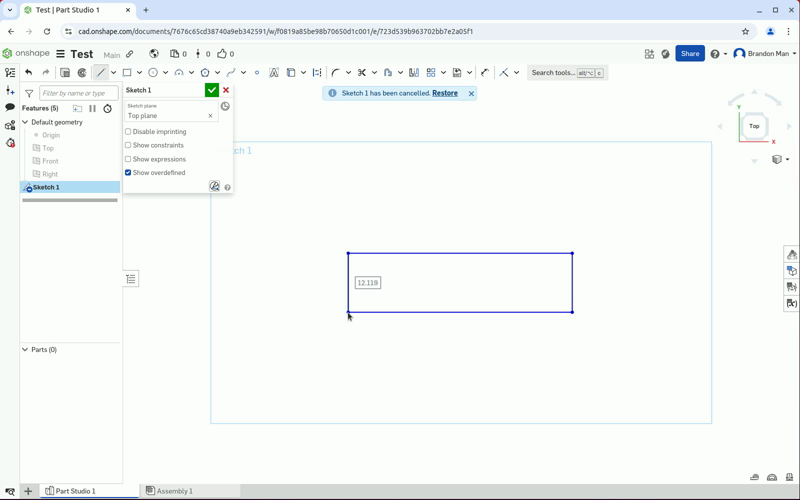
mouse_move(555, 265)
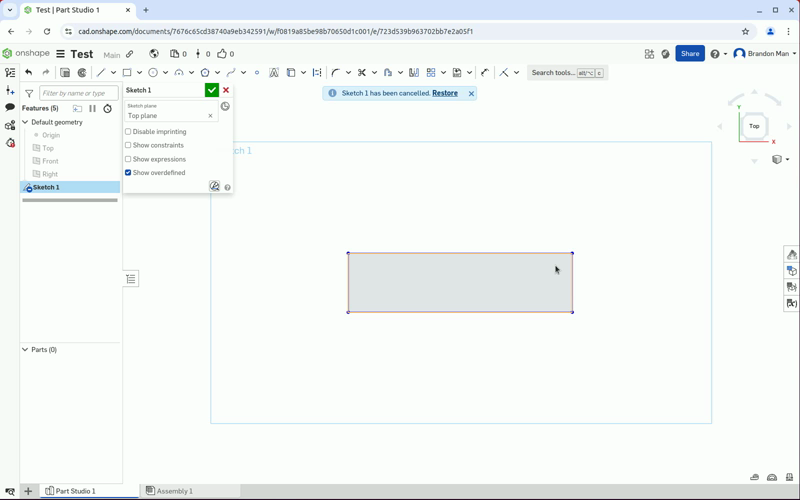
click(555, 265)
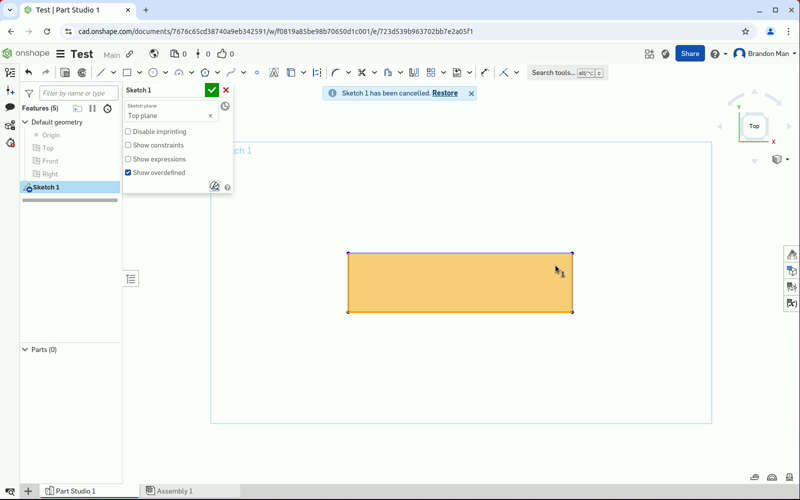
mouse_move(73, 352)
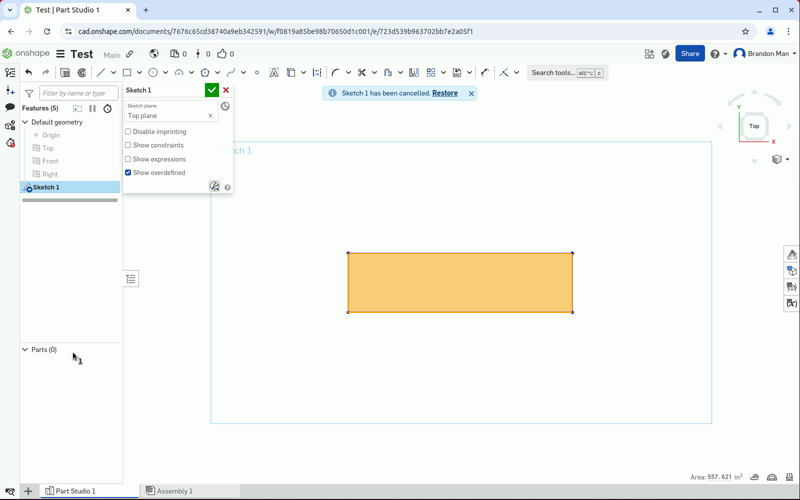
key(shift+y)
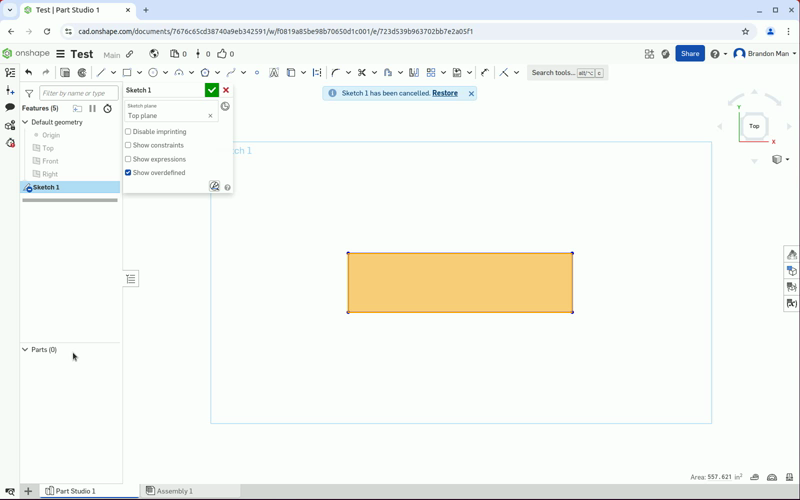
key(shift+e)
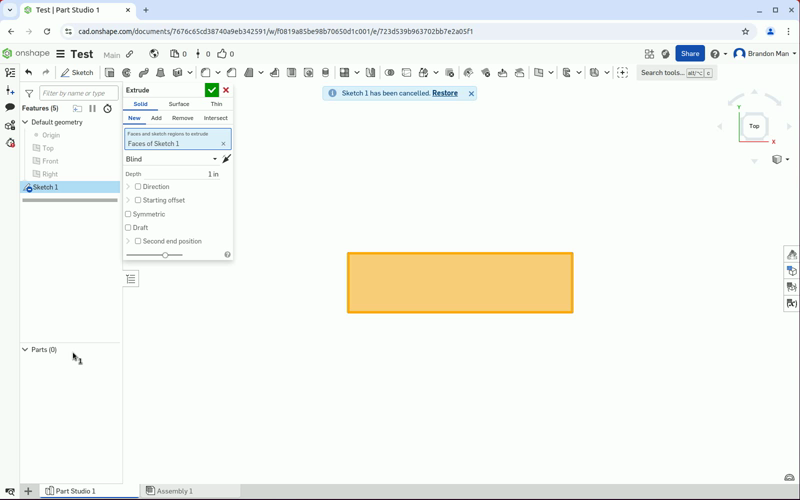
mouse_move(143, 106)
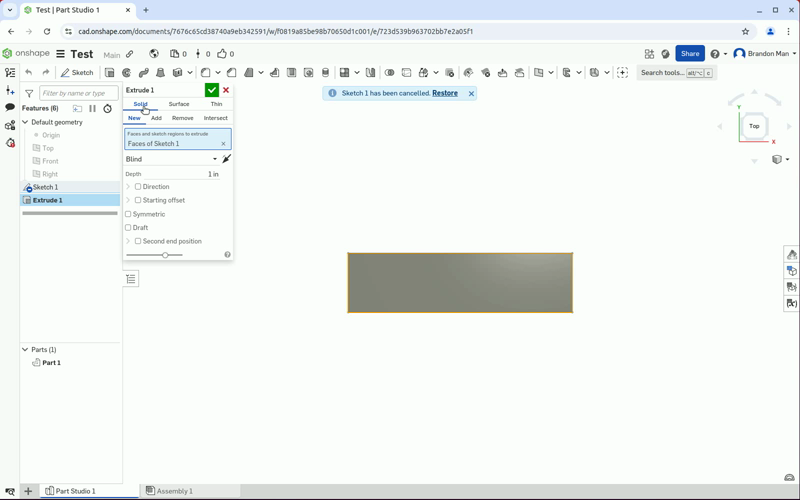
click(143, 106)
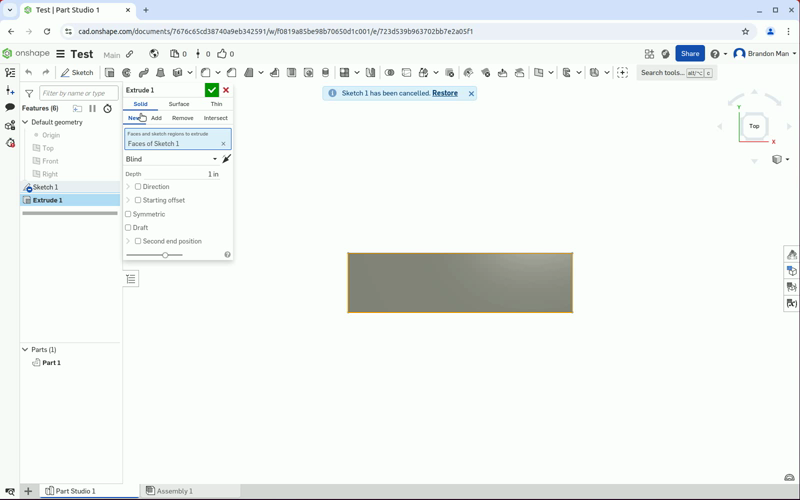
mouse_move(137, 120)
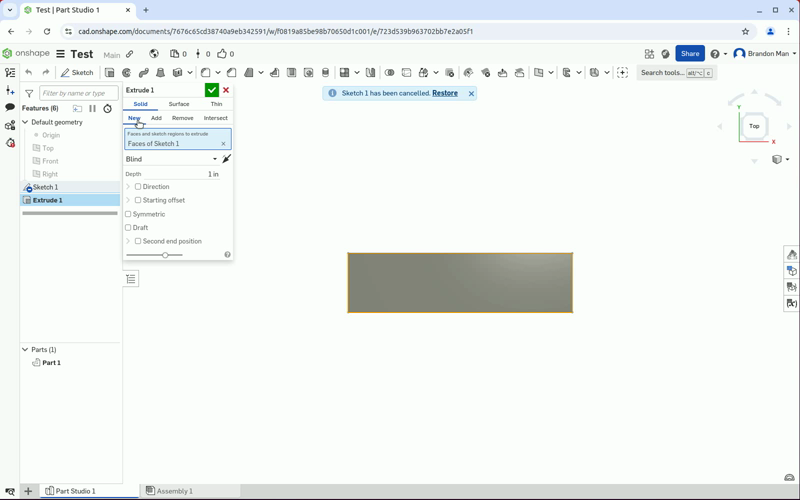
click(137, 120)
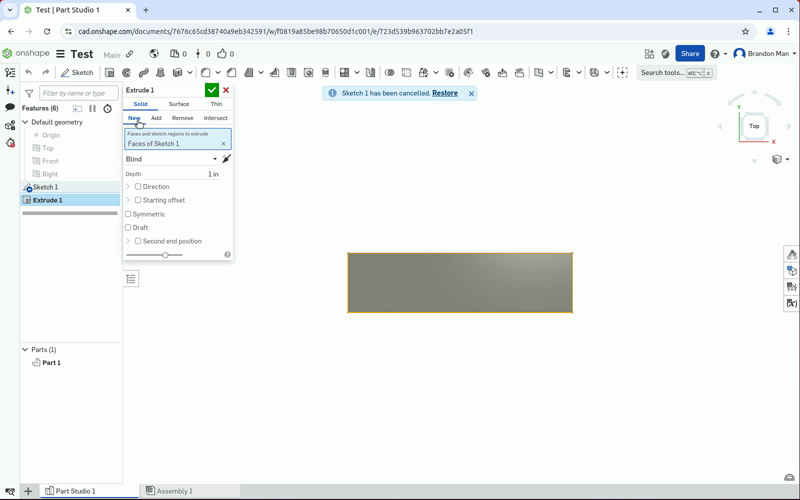
key(tab, 4)
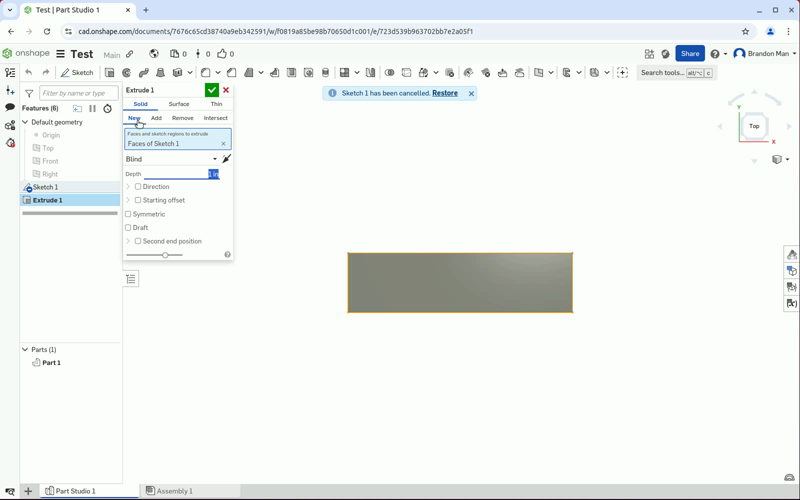
text(0.241)
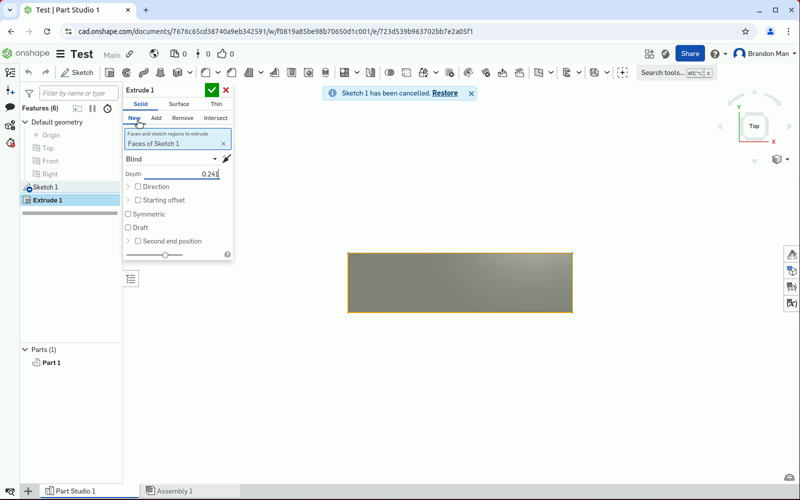
key(enter)
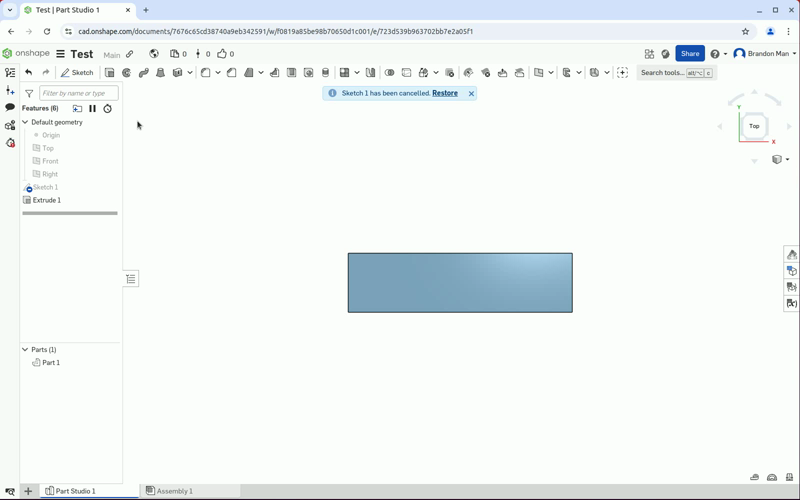
key(shift+h)
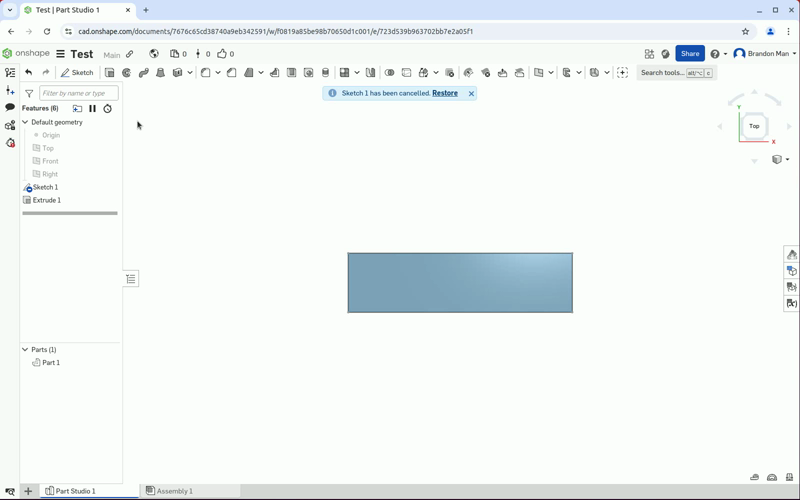
key(shift+h)
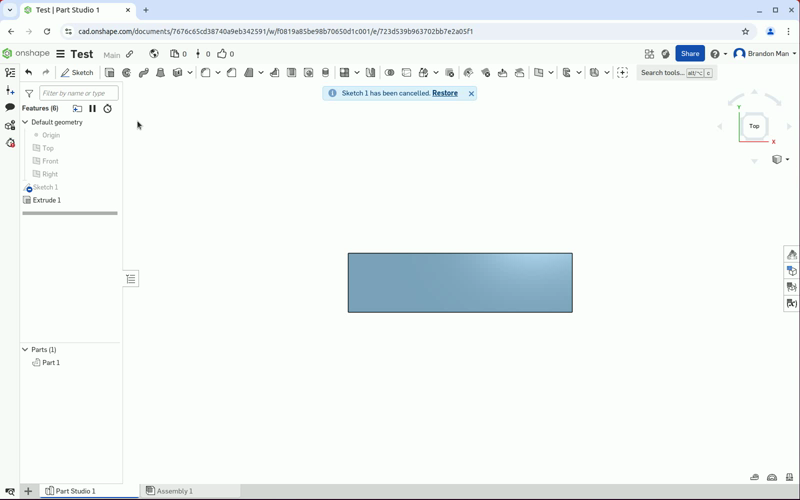
mouse_move(73, 189)
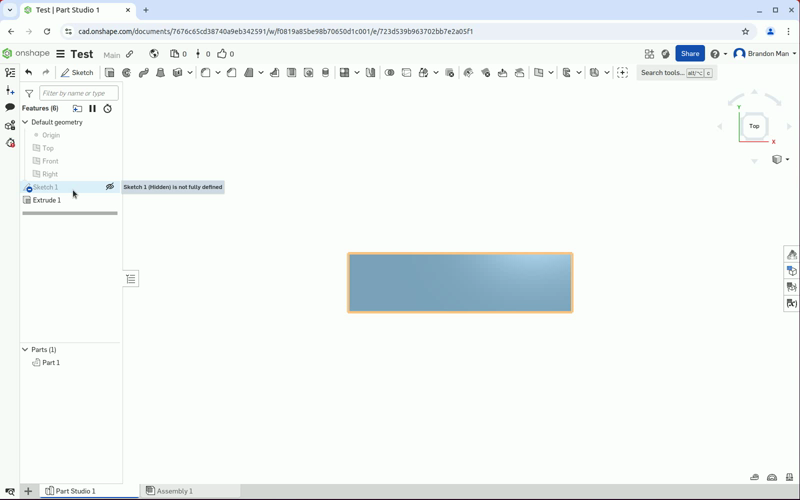
click(73, 189)
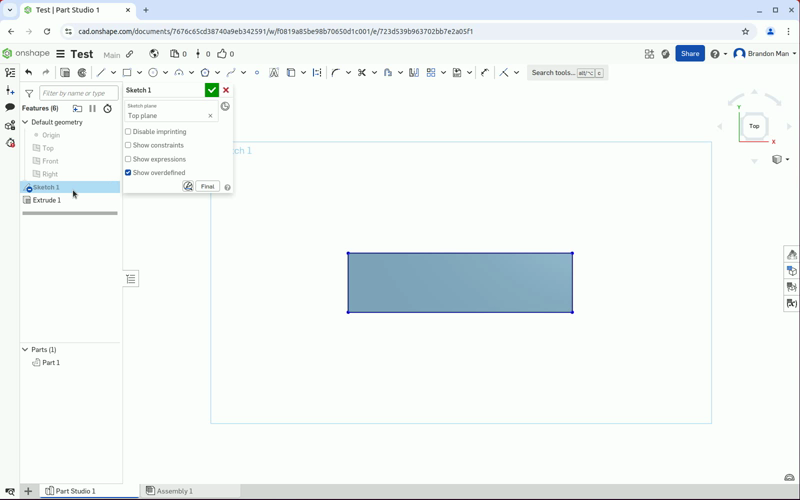
mouse_move(229, 92)
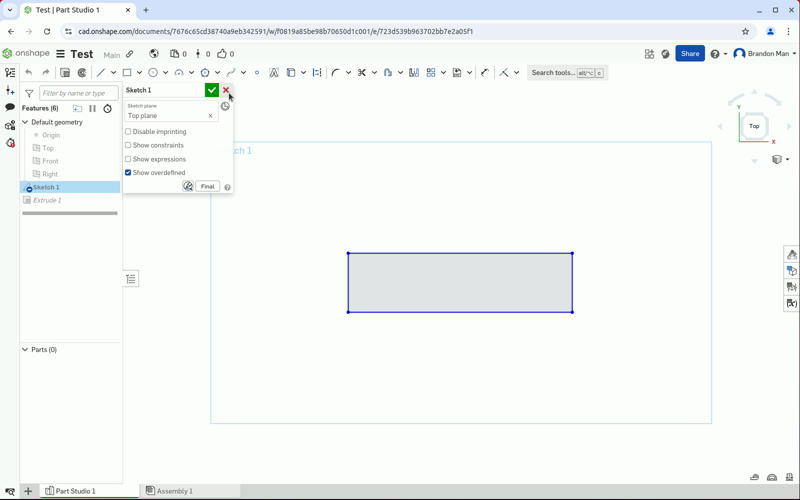
click(229, 92)
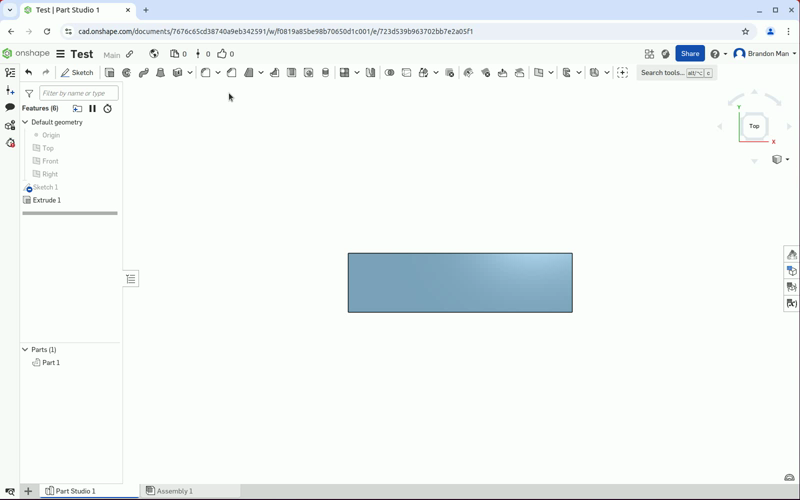
mouse_move(541, 75)
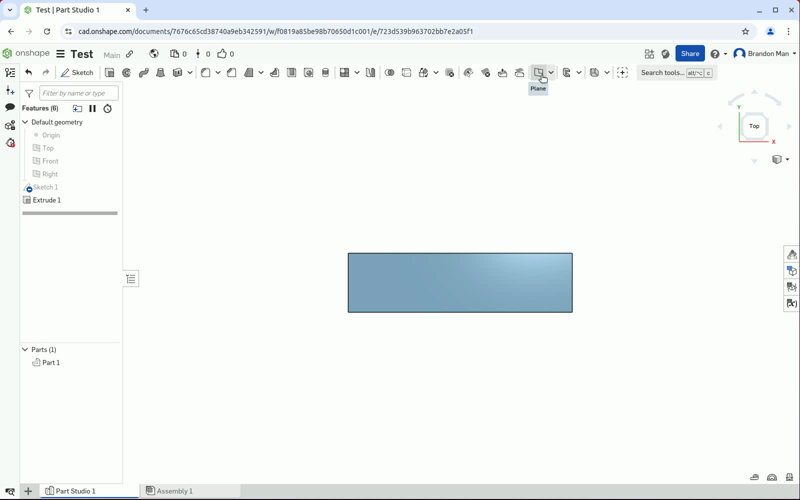
click(541, 75)
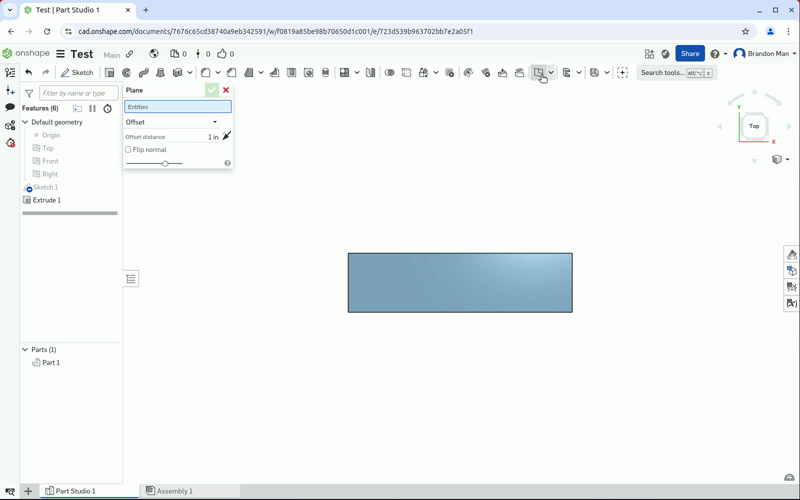
mouse_move(73, 150)
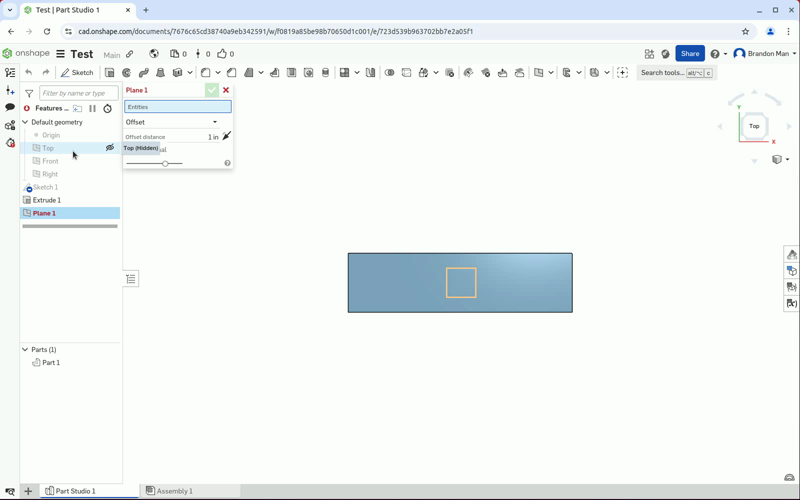
click(73, 150)
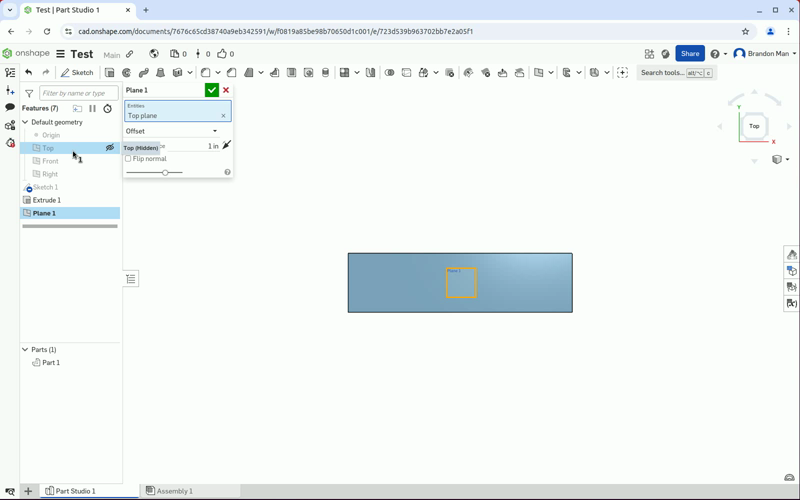
key(tab, 2)
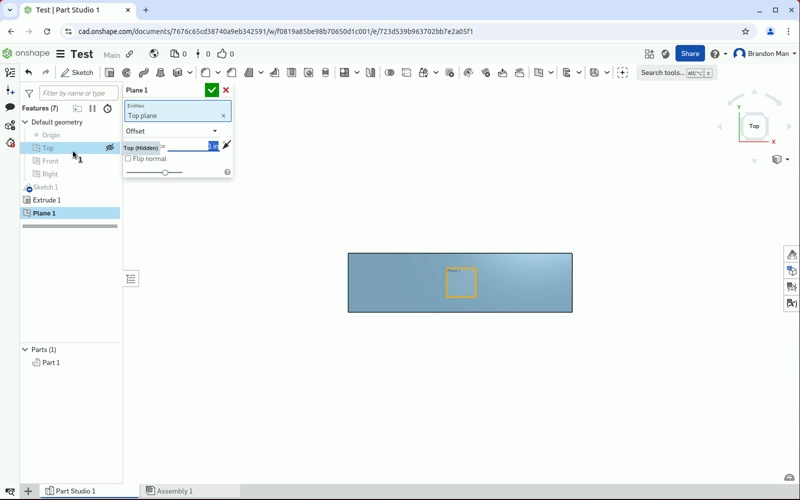
text(0.246)
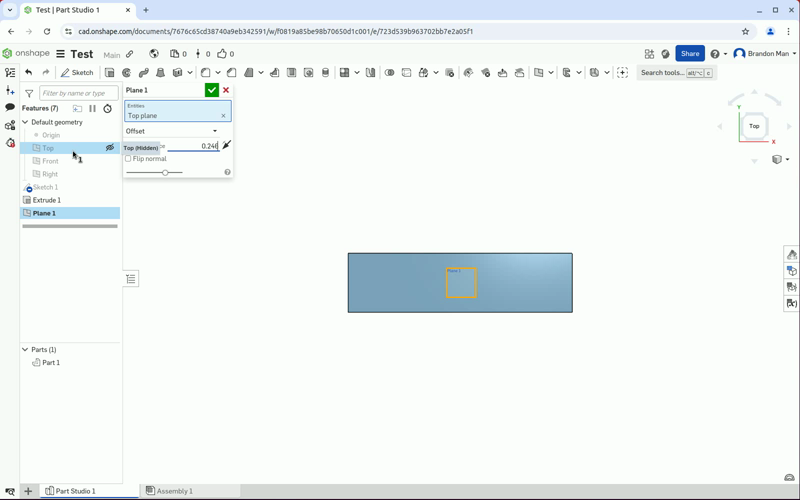
key(enter, 2)
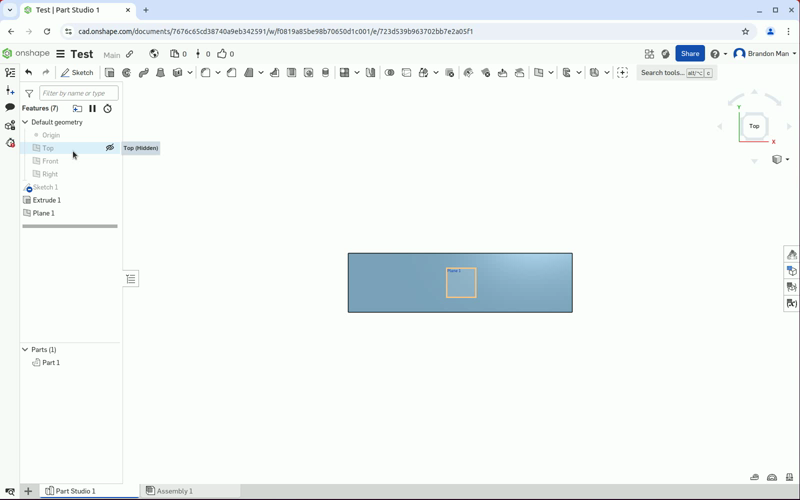
key(shift+s)
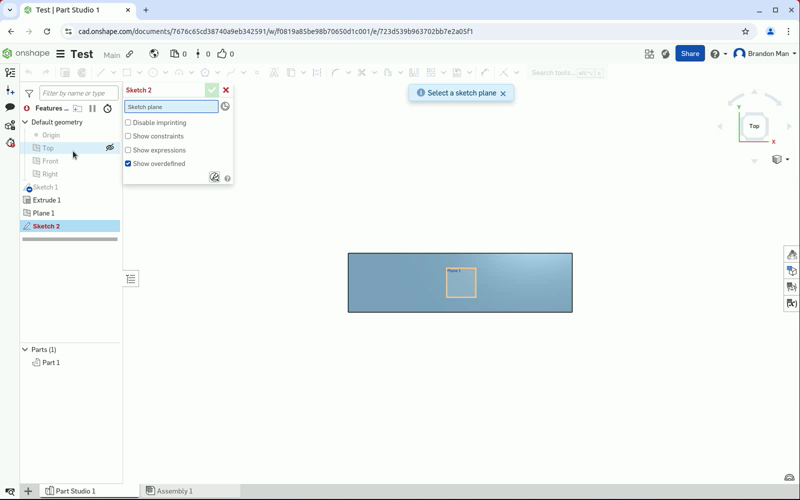
mouse_move(73, 215)
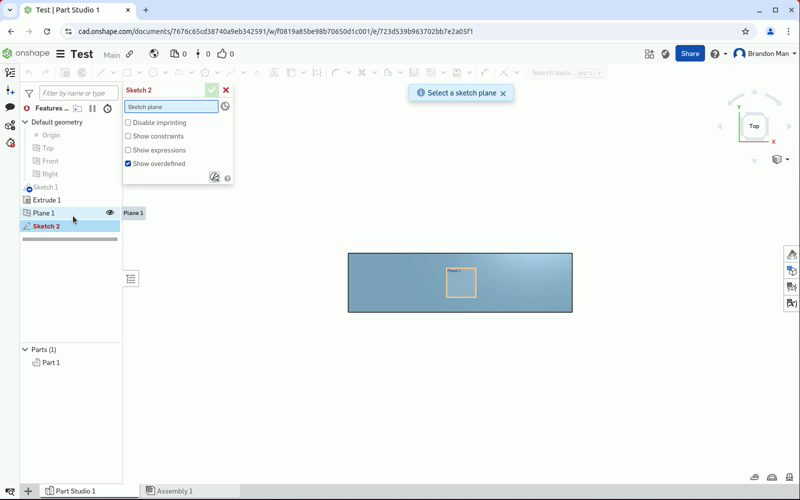
click(73, 215)
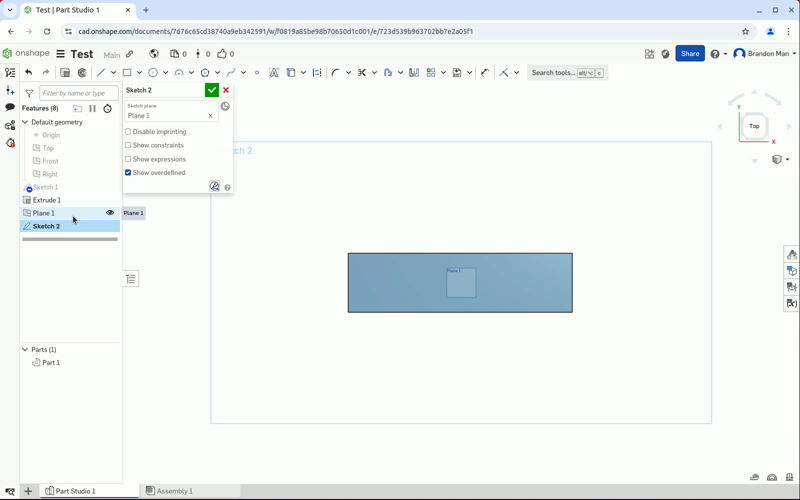
mouse_move(73, 352)
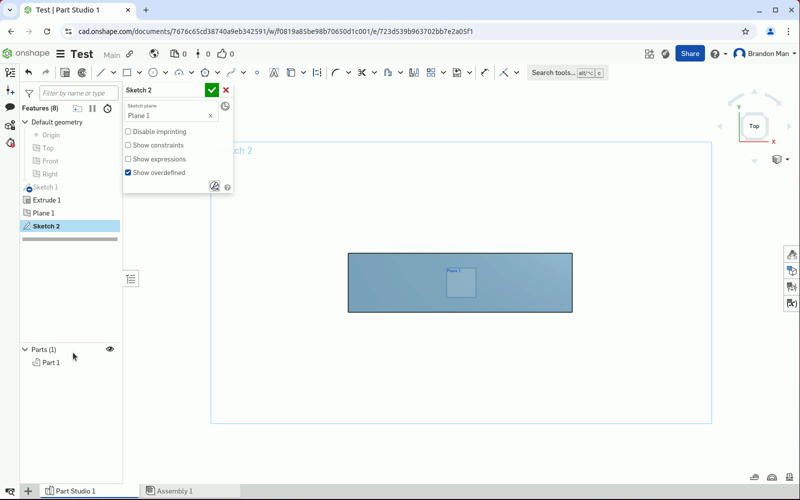
key(y)
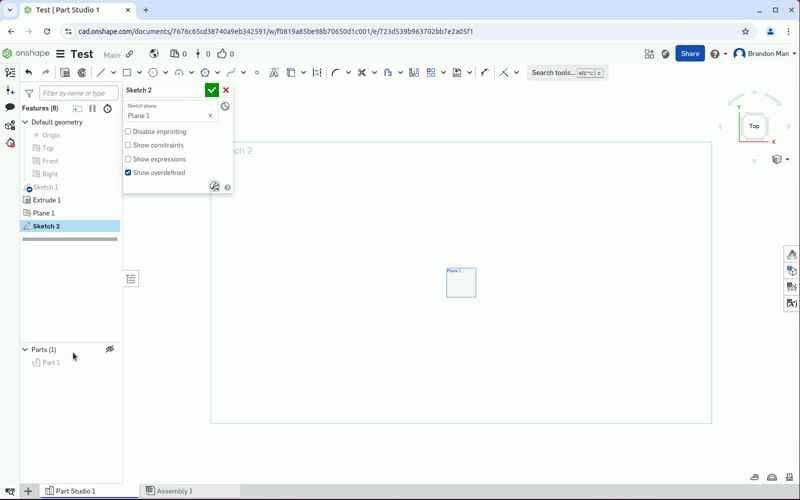
key(l)
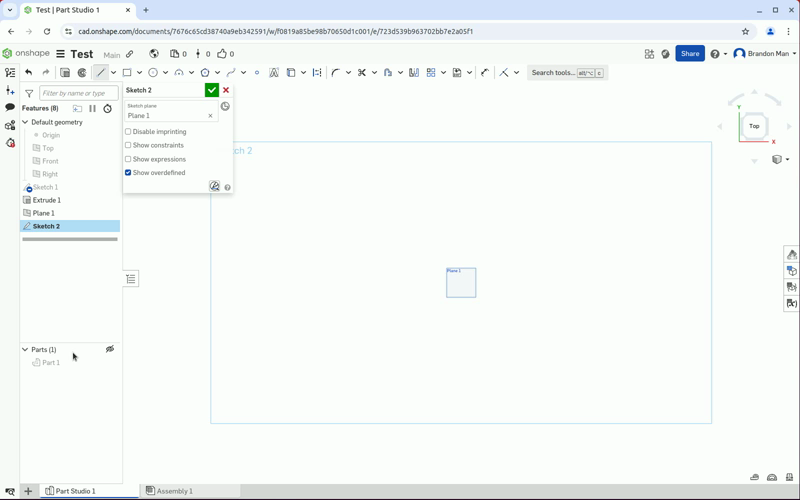
key_down(shift)
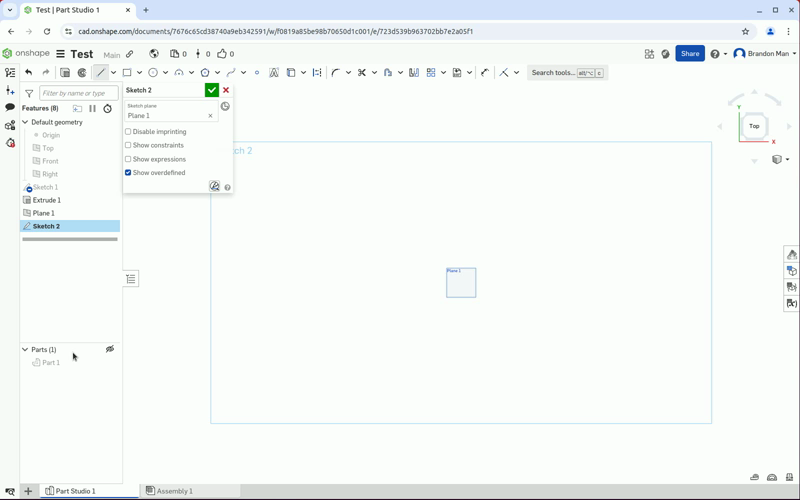
mouse_move(375, 311)
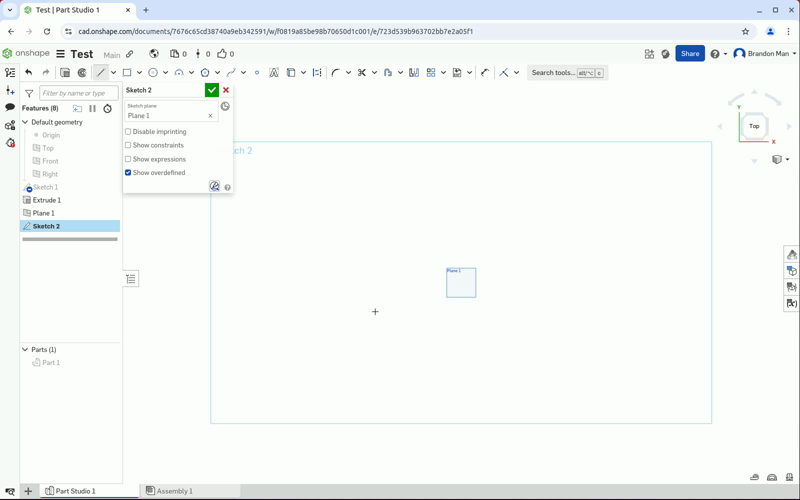
click(375, 311)
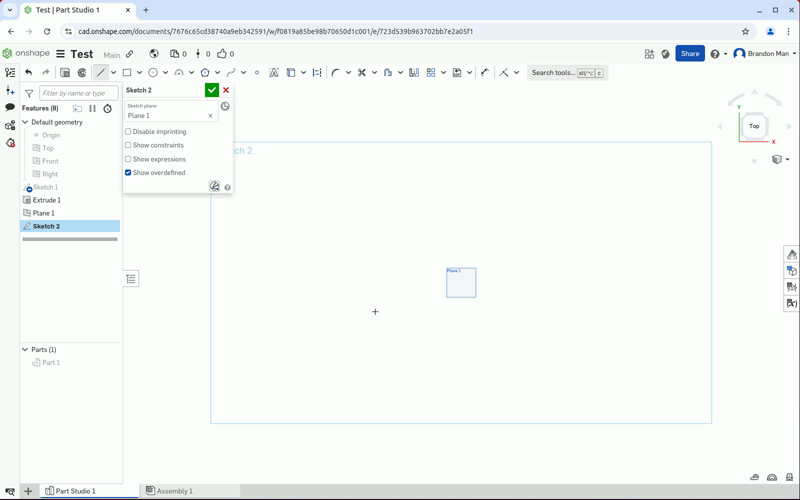
key_up(shift)
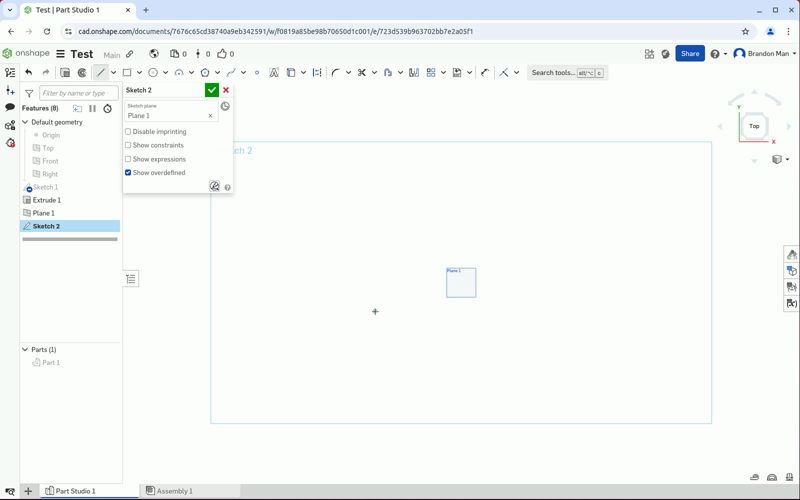
key_down(shift)
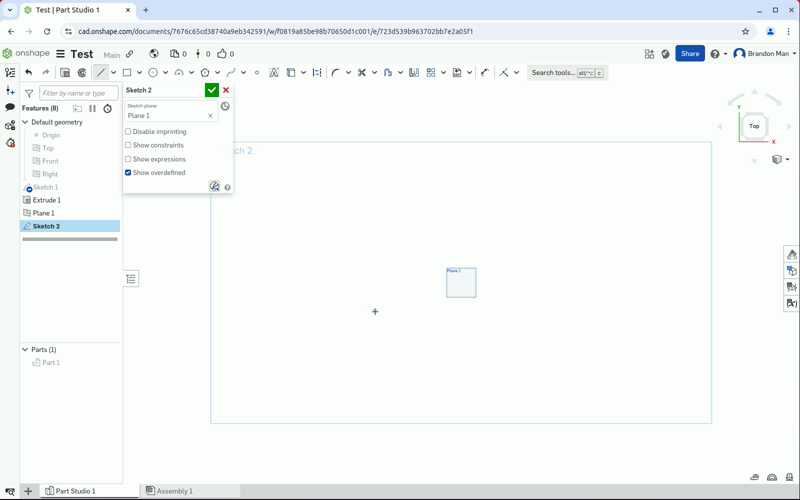
mouse_move(546, 311)
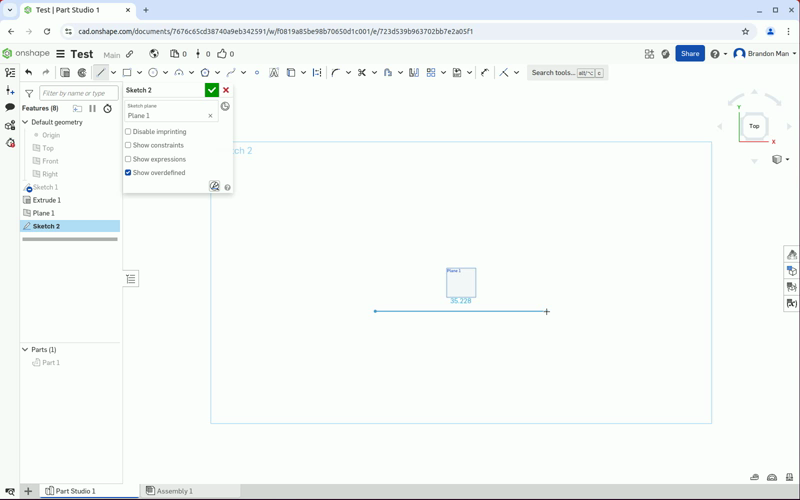
click(546, 311)
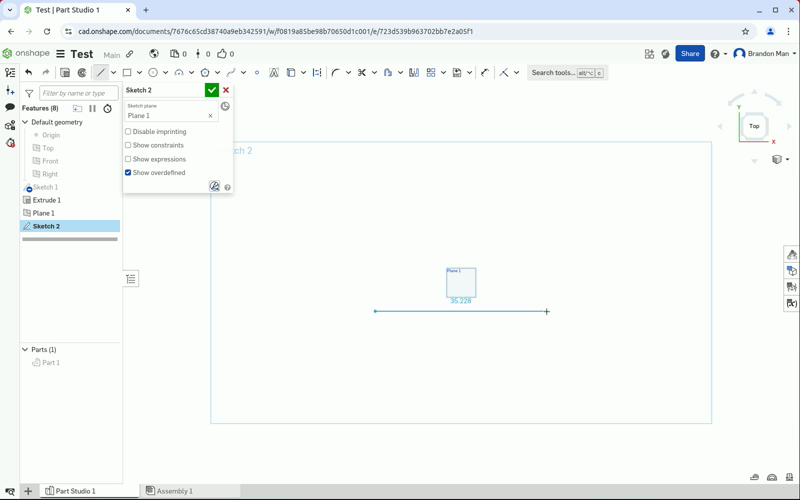
key_up(shift)
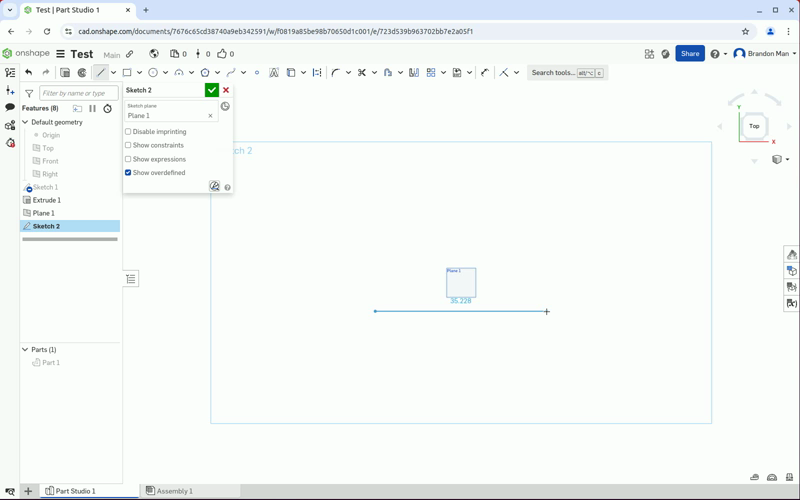
key_down(shift)
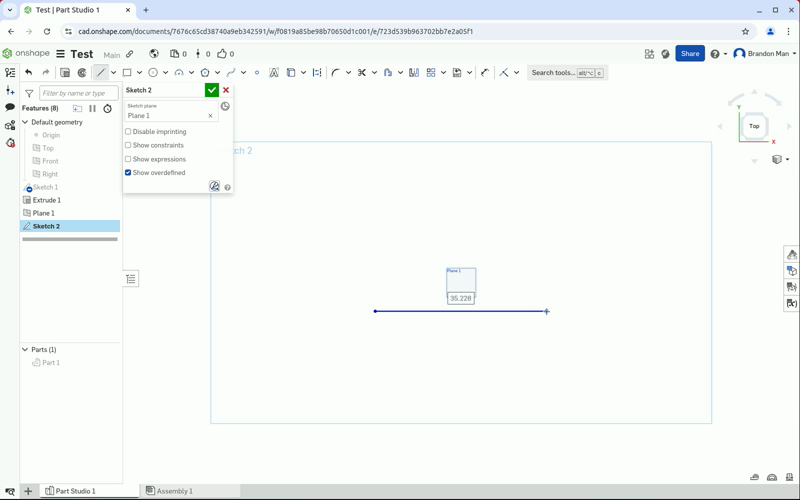
mouse_move(576, 311)
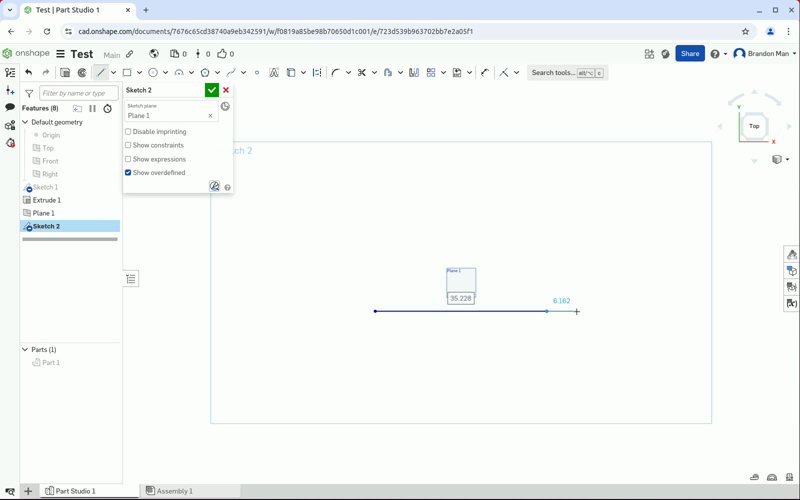
mouse_move(546, 255)
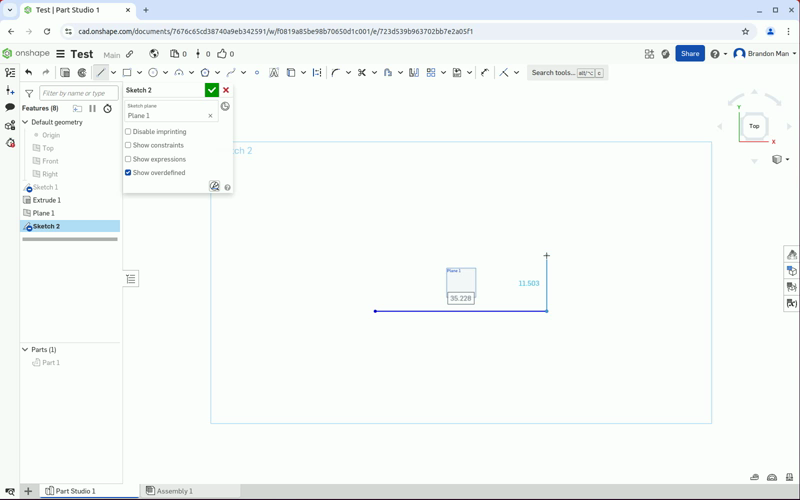
click(546, 255)
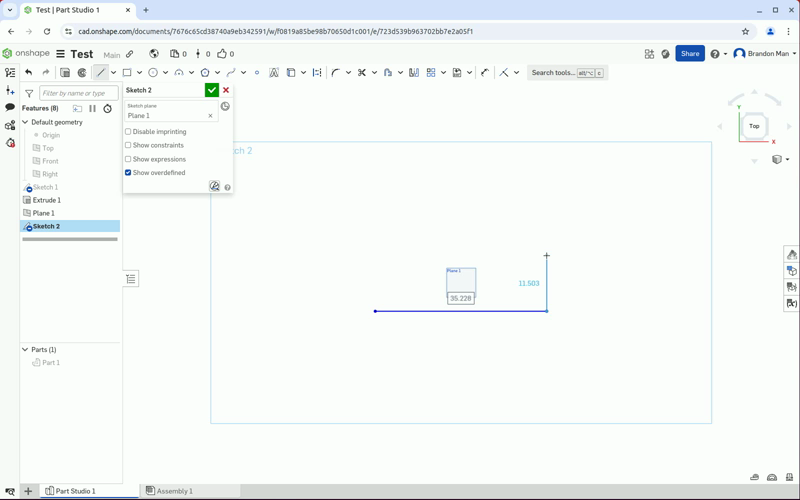
key_up(shift)
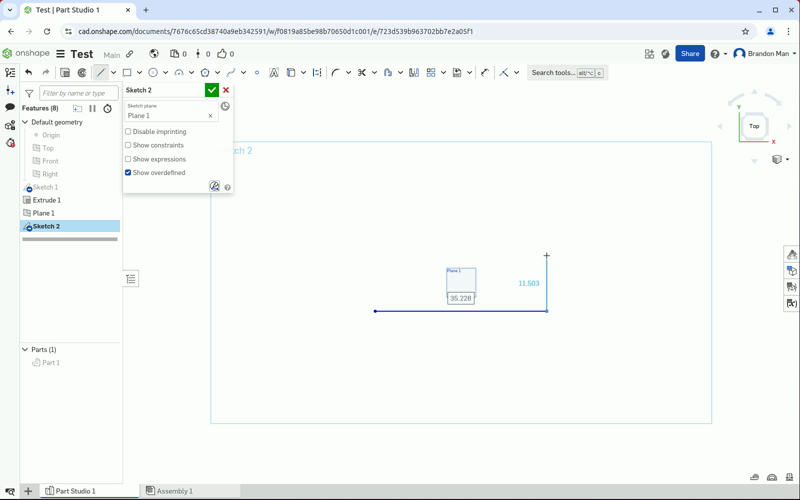
key_down(shift)
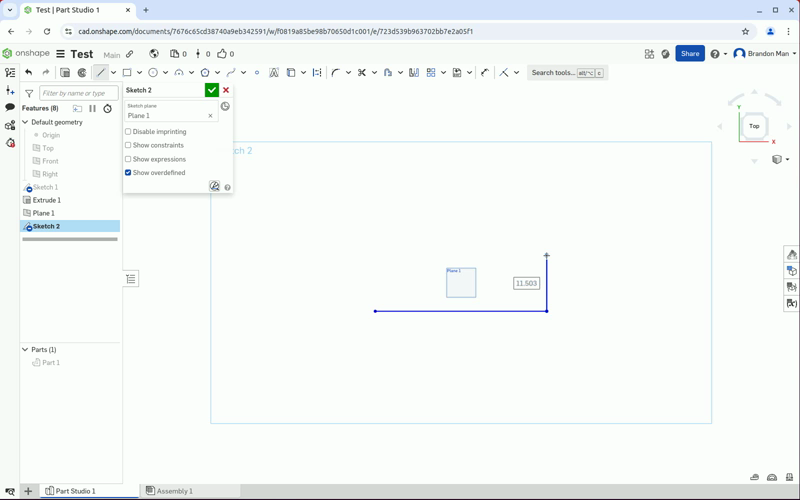
mouse_move(375, 255)
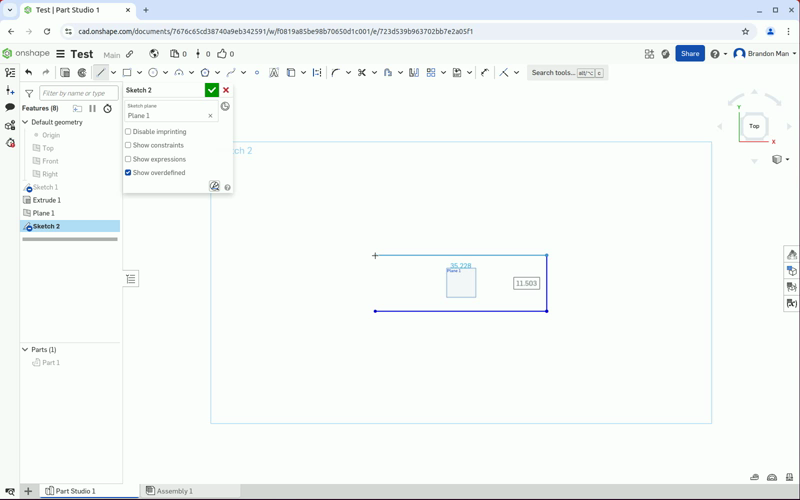
click(375, 255)
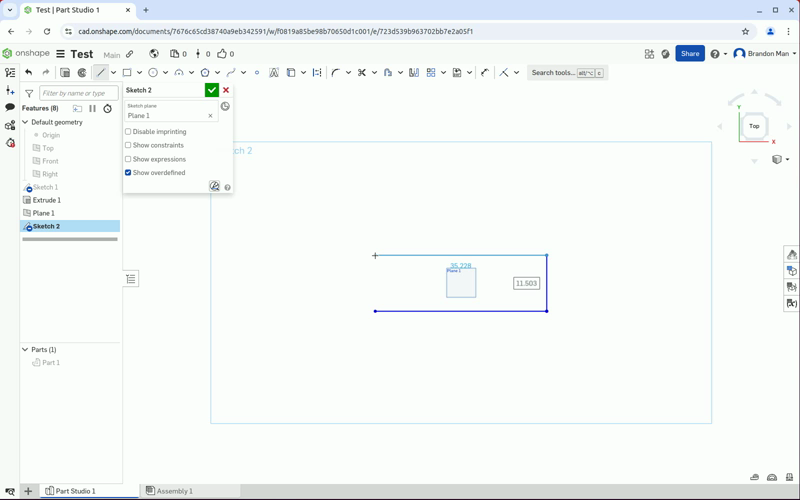
key_up(shift)
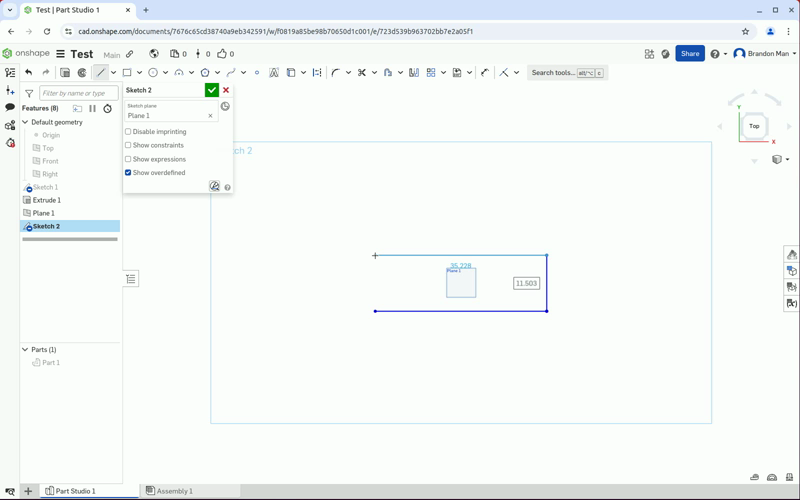
mouse_move(405, 255)
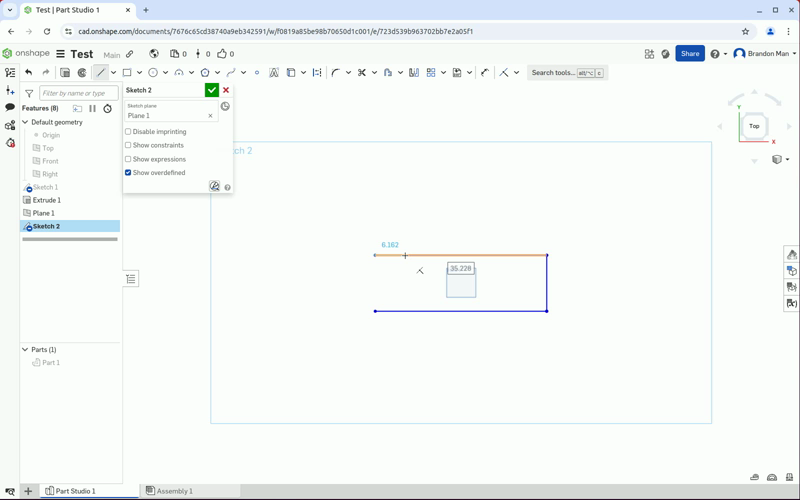
key_down(shift)
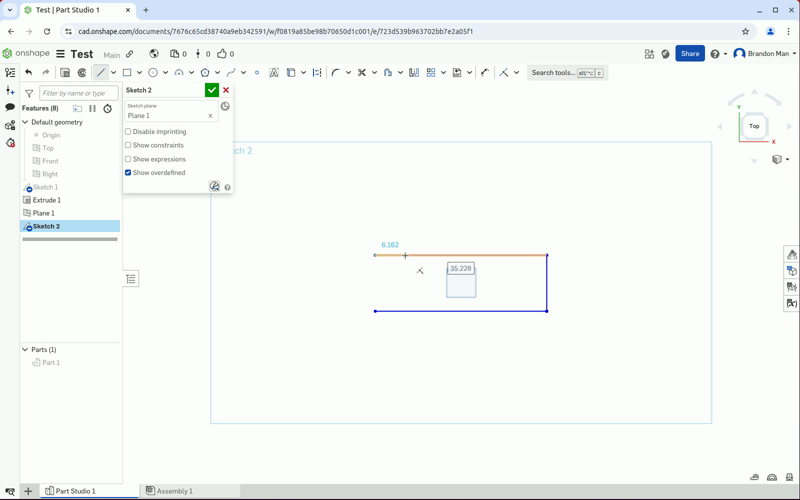
mouse_move(375, 311)
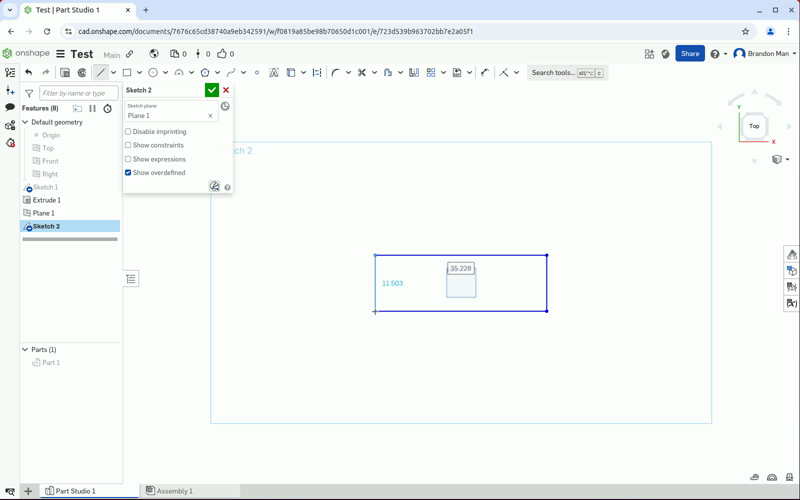
key_up(shift)
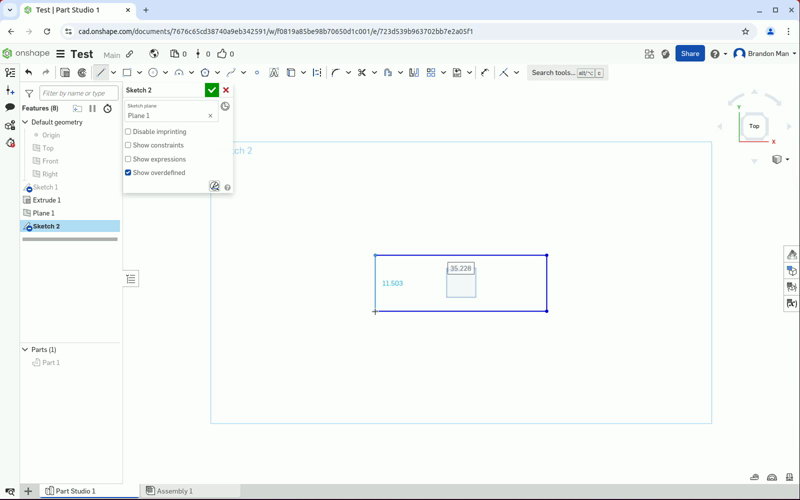
click(375, 311)
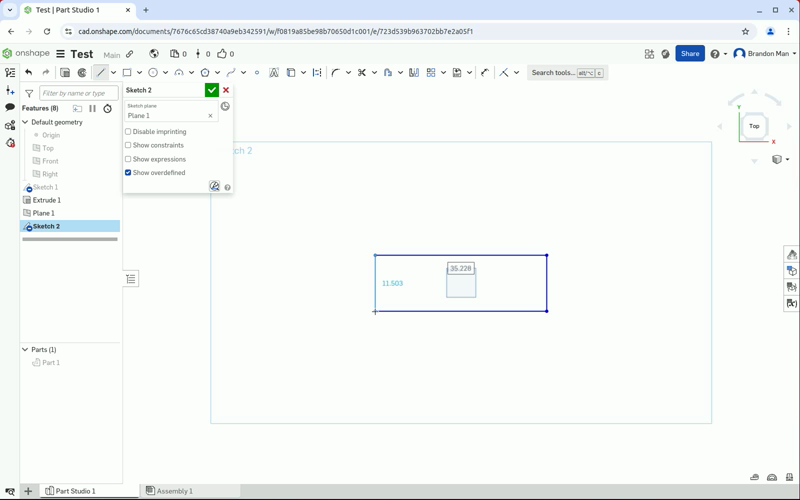
key(esc)
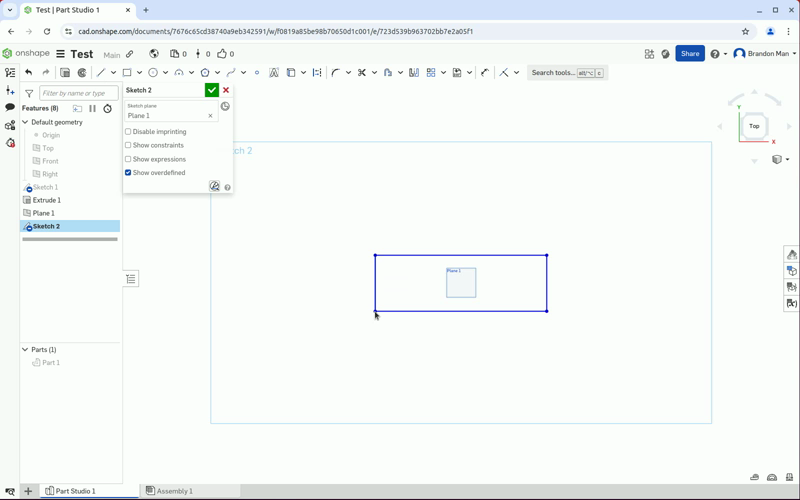
key(l)
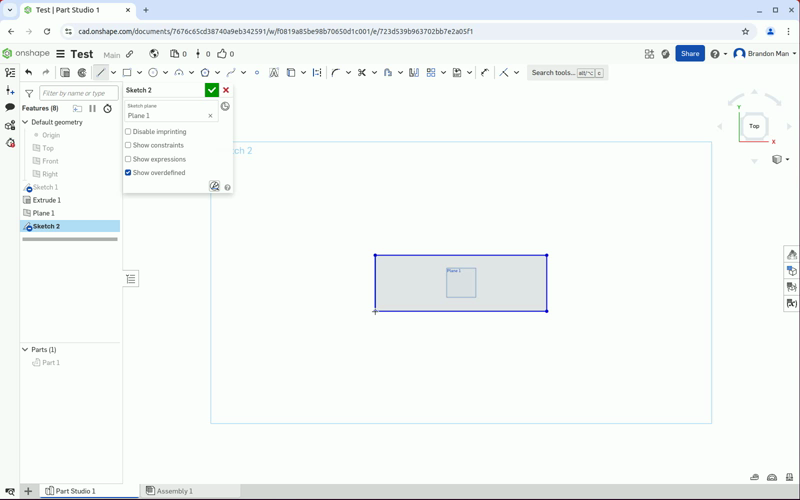
key_down(shift)
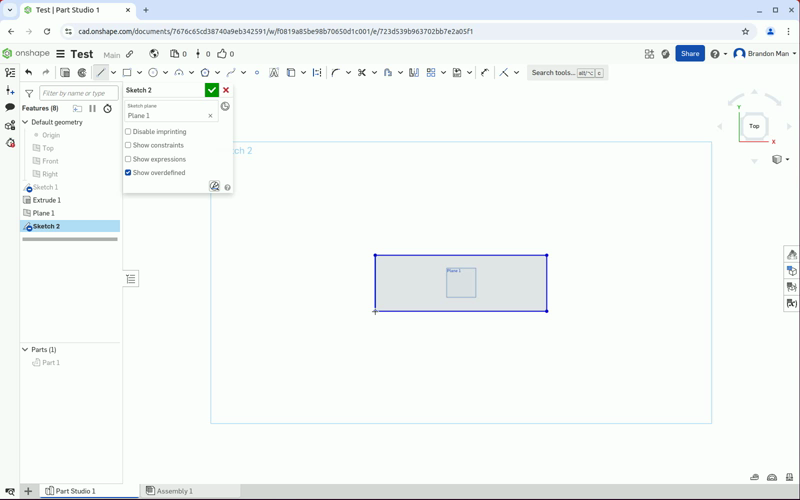
mouse_move(378, 307)
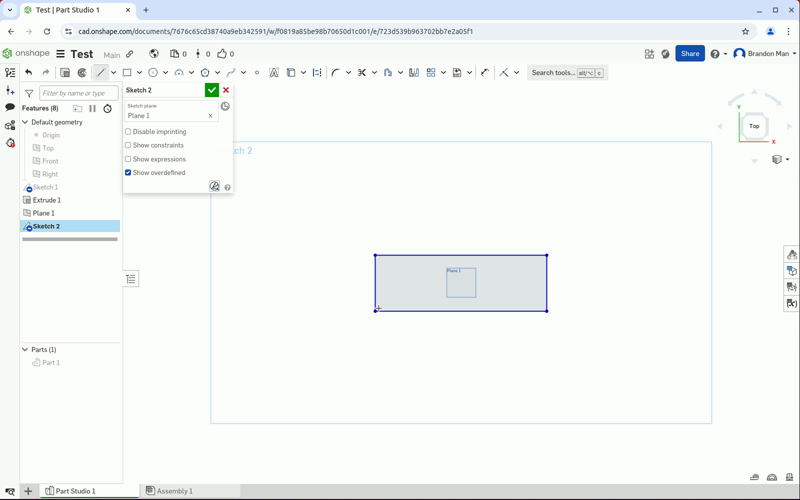
click(378, 307)
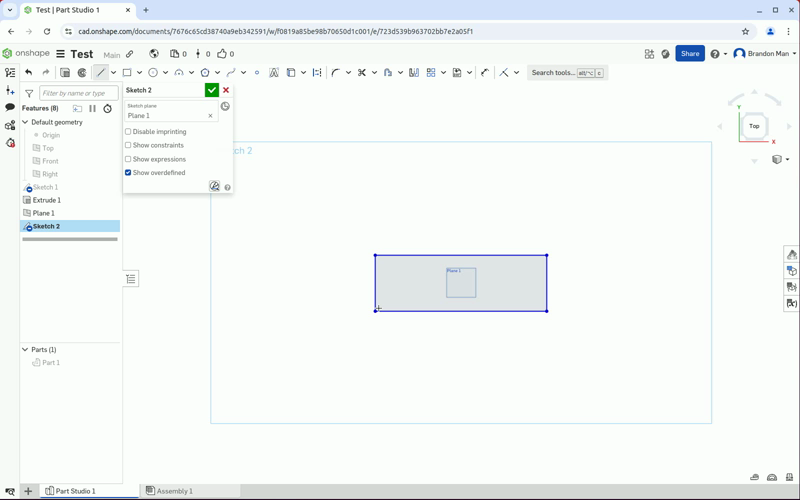
key_up(shift)
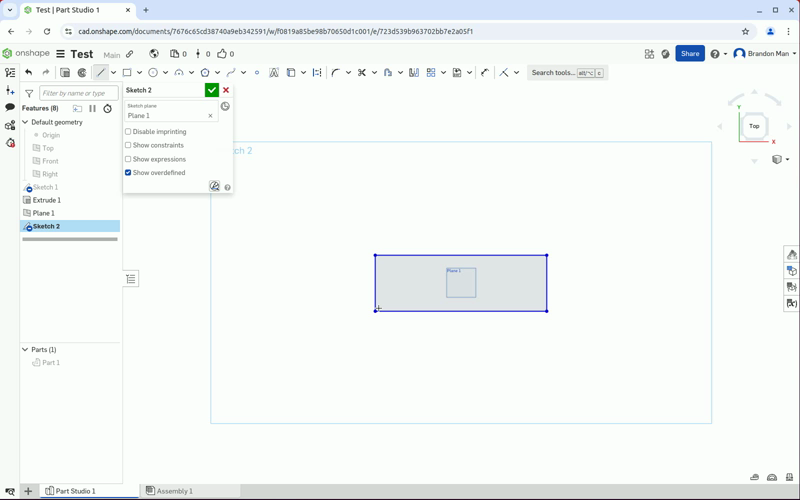
key_down(shift)
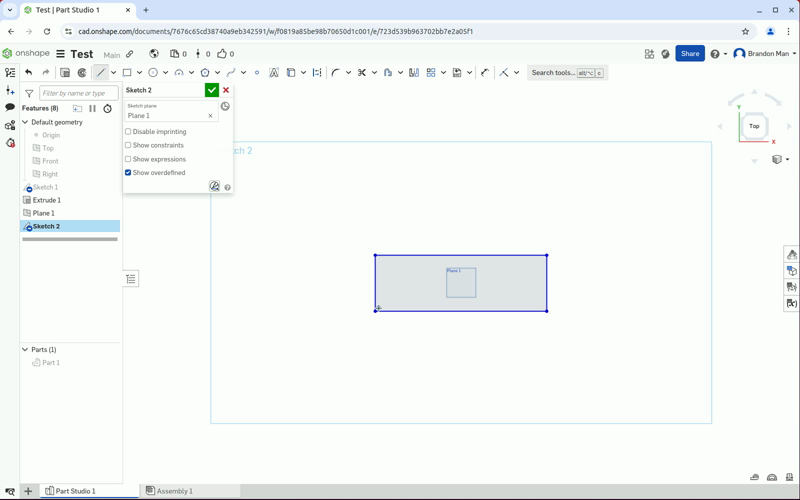
mouse_move(543, 307)
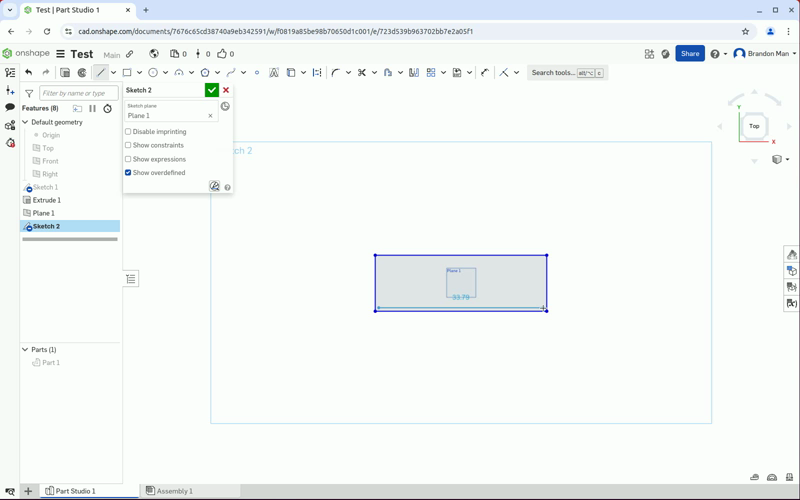
click(543, 307)
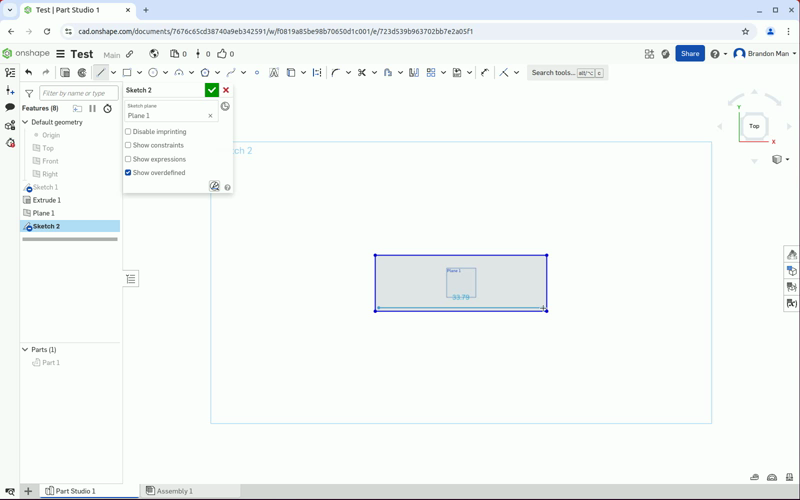
key_up(shift)
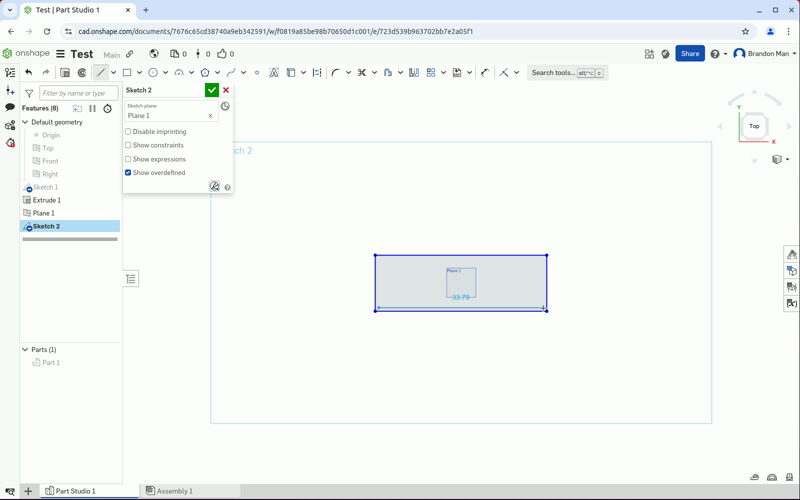
key_down(shift)
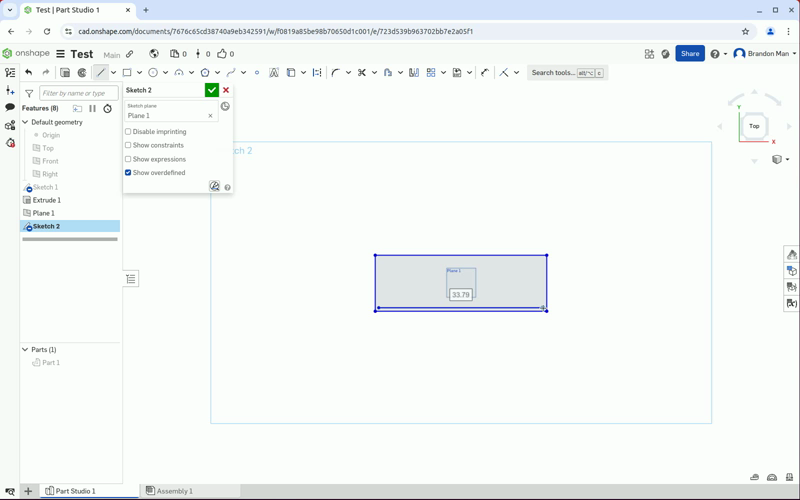
mouse_move(573, 307)
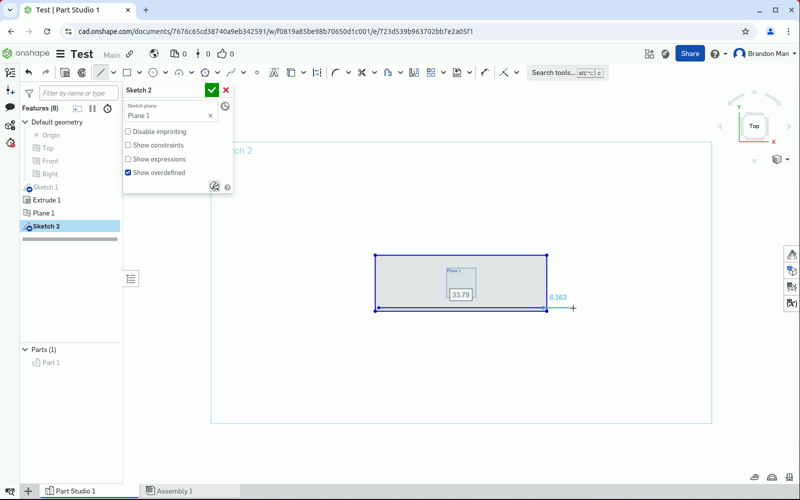
mouse_move(543, 258)
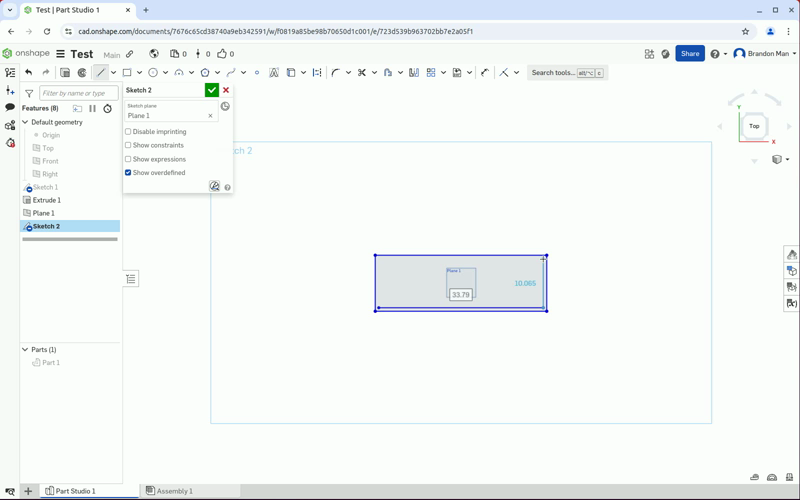
click(543, 258)
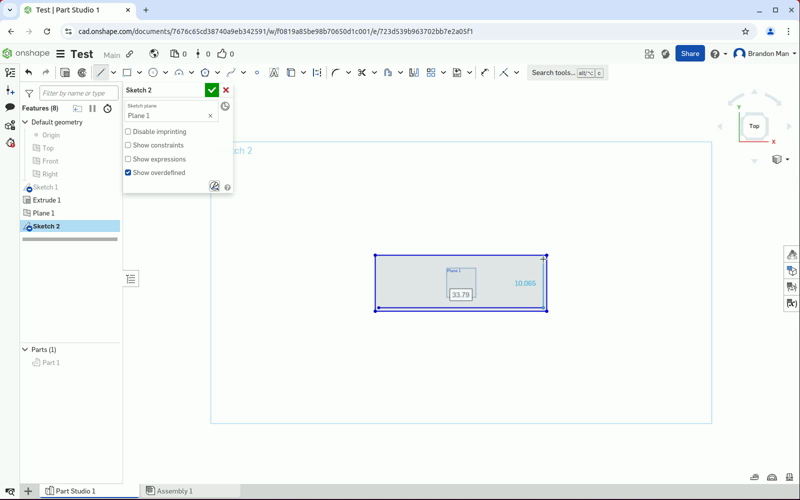
key_up(shift)
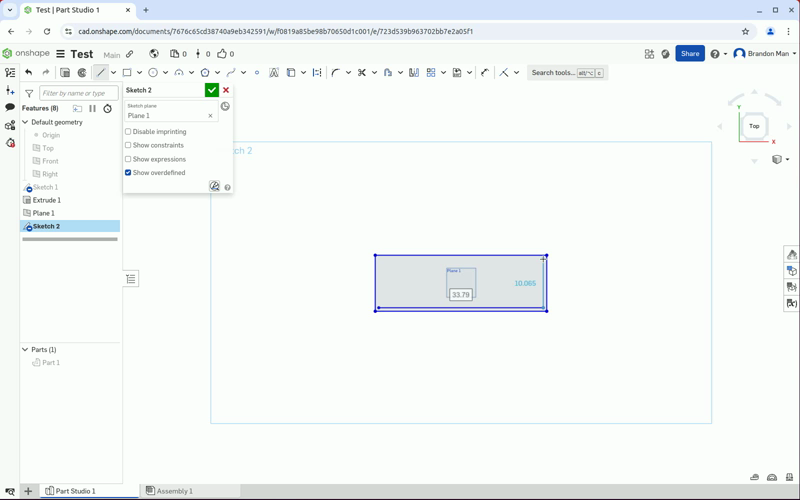
key_down(shift)
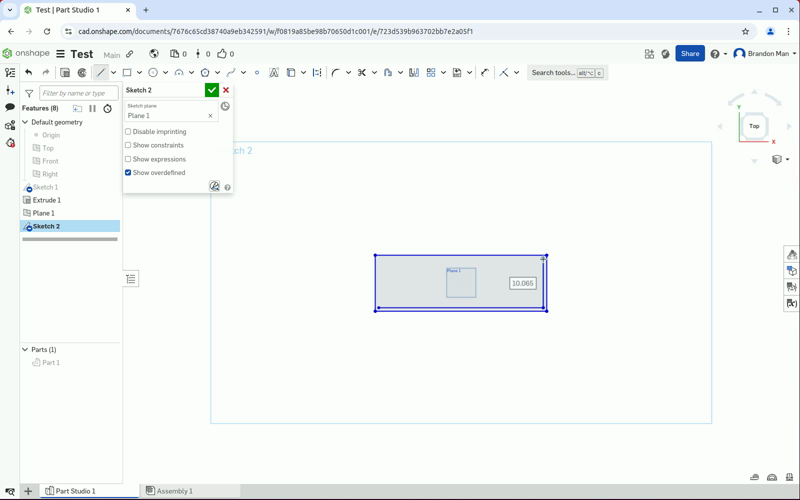
mouse_move(378, 258)
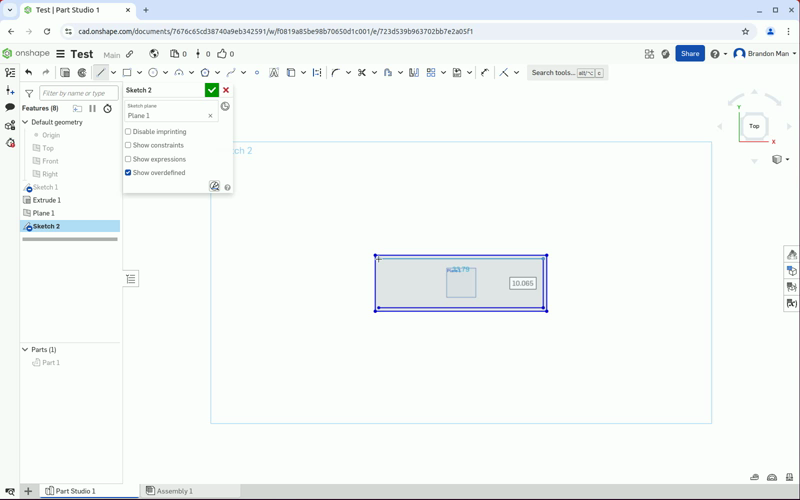
click(378, 258)
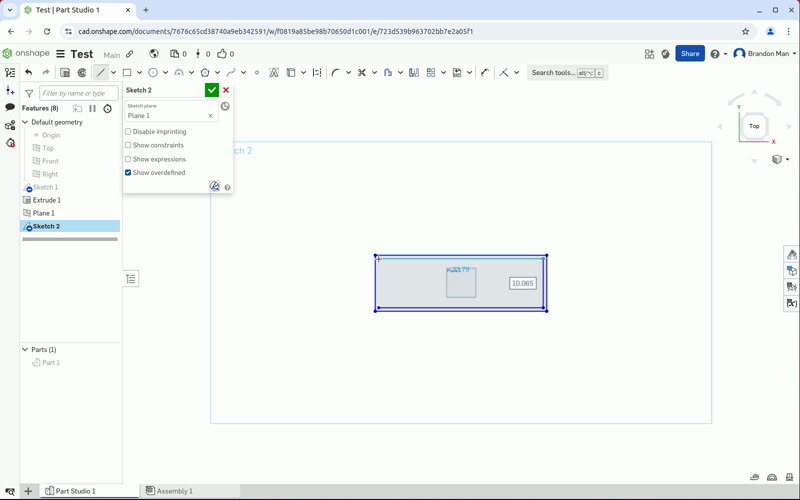
key_up(shift)
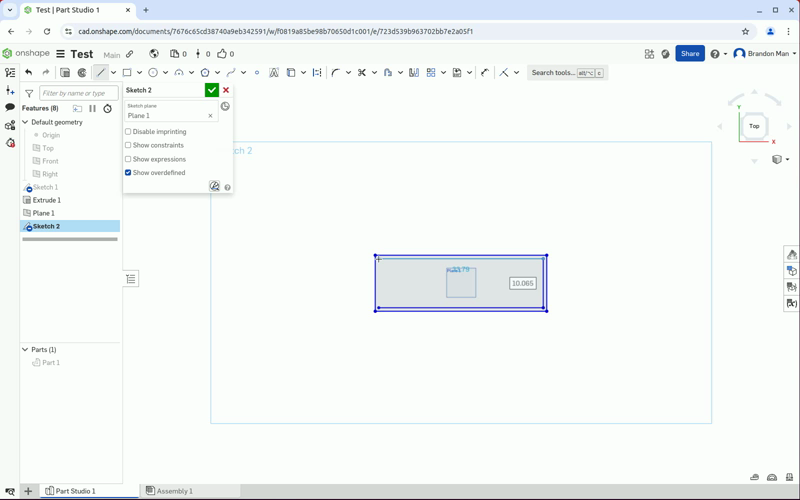
mouse_move(408, 258)
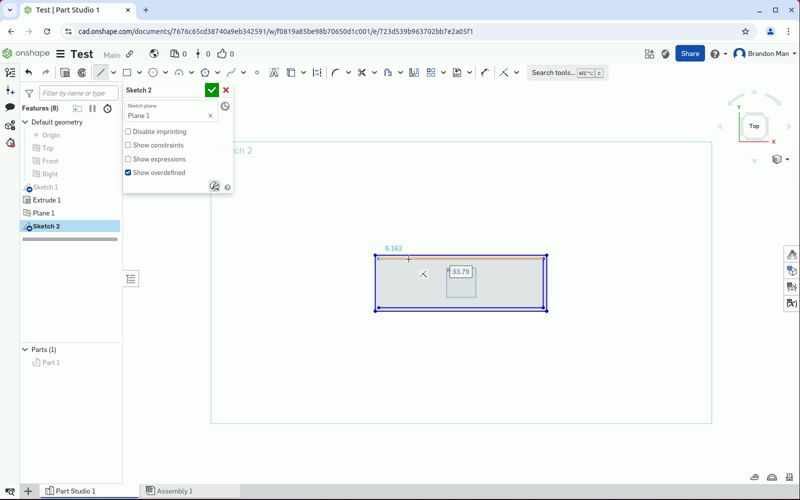
key_down(shift)
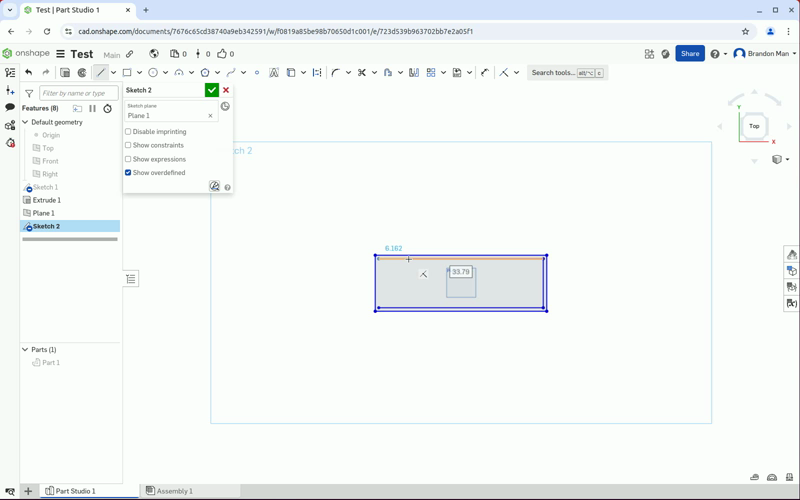
mouse_move(378, 307)
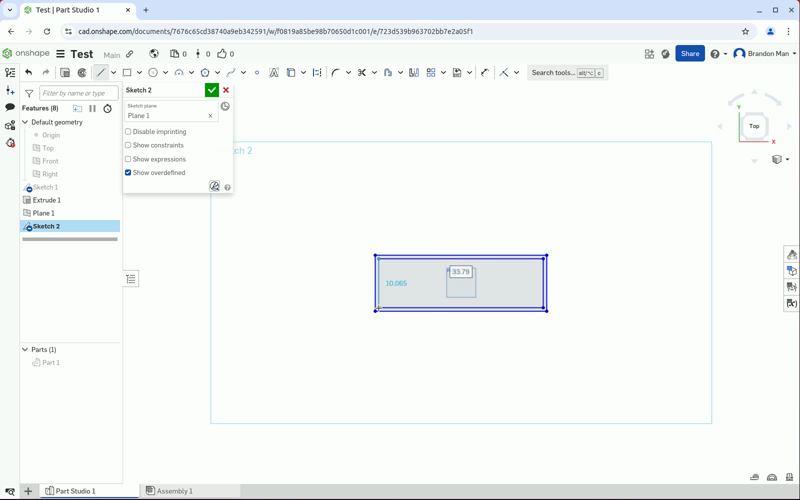
key_up(shift)
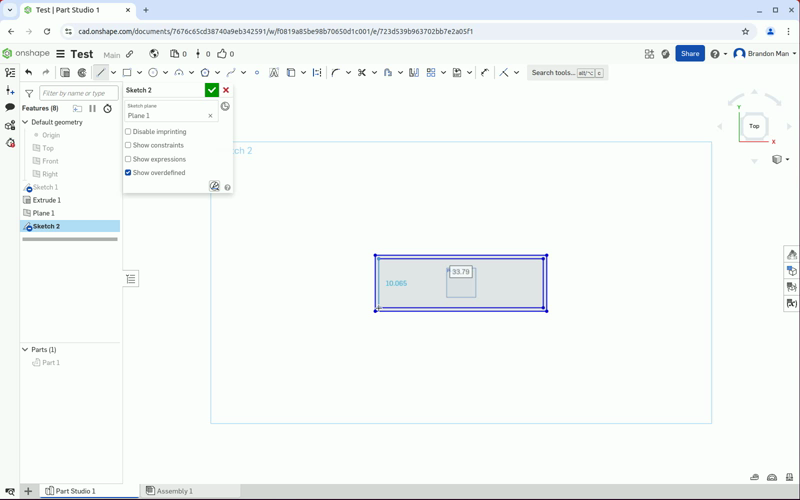
click(378, 307)
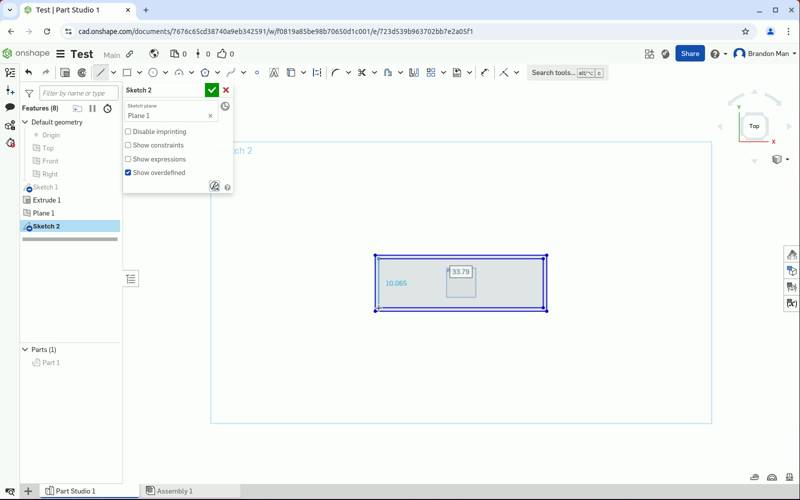
key(esc)
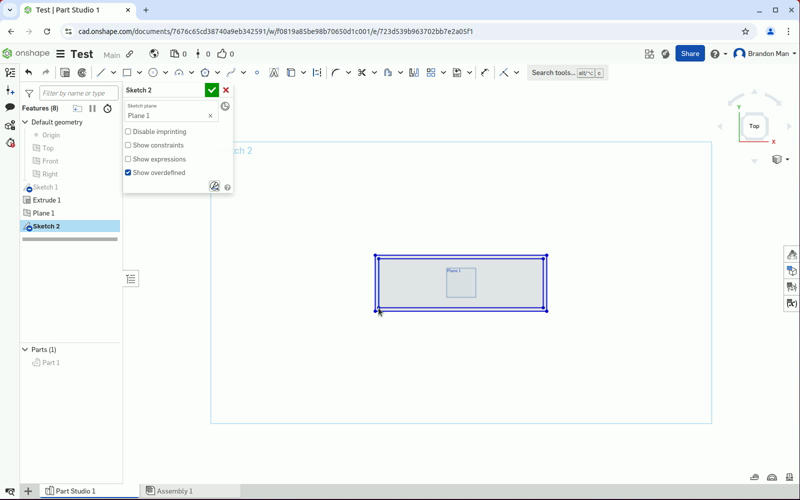
mouse_move(534, 256)
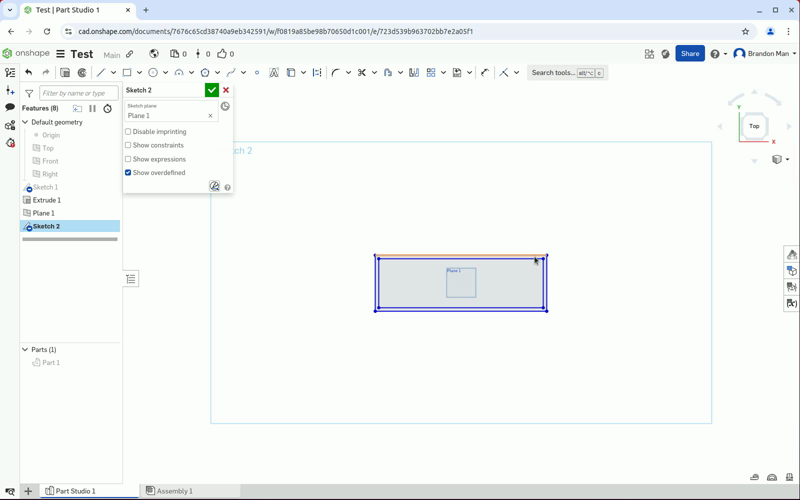
scroll(6)
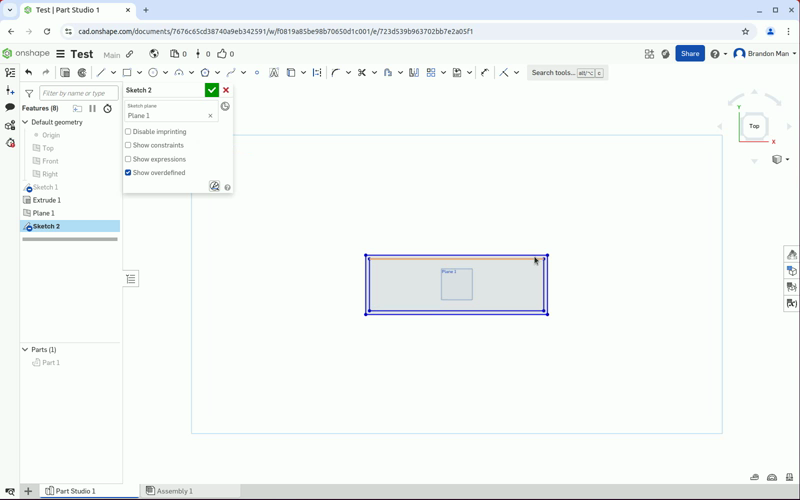
scroll(6)
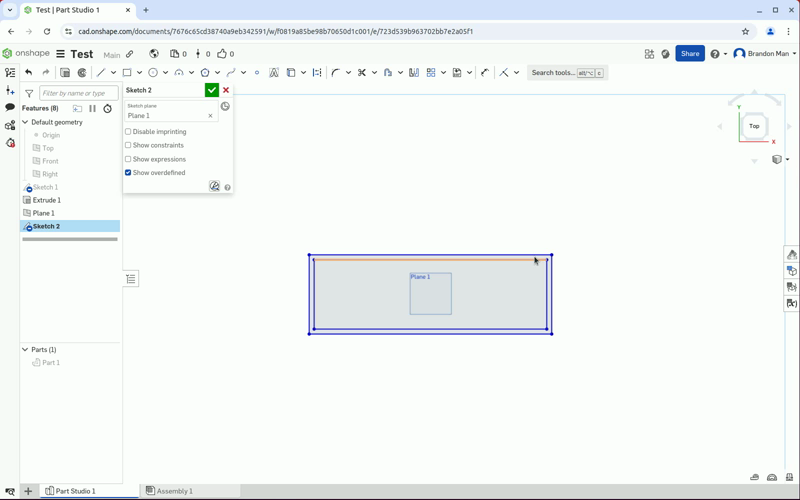
scroll(6)
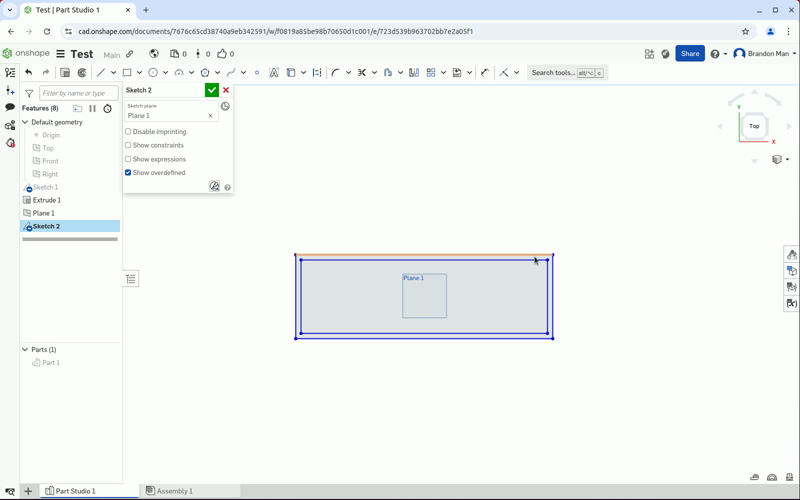
scroll(6)
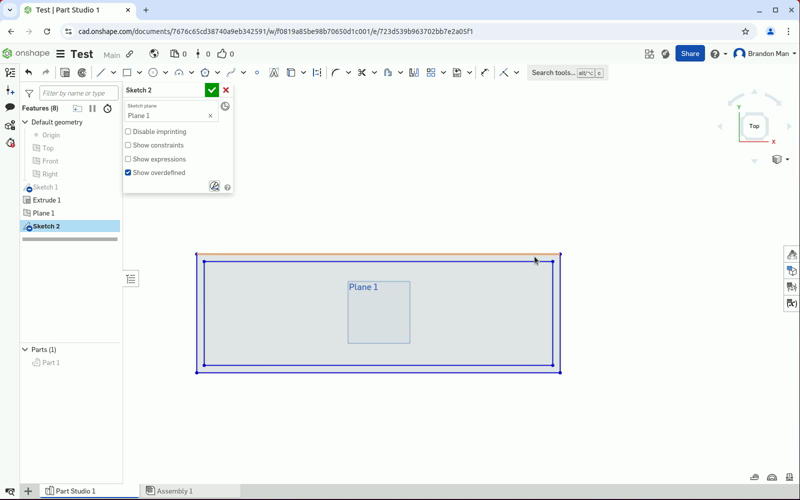
scroll(6)
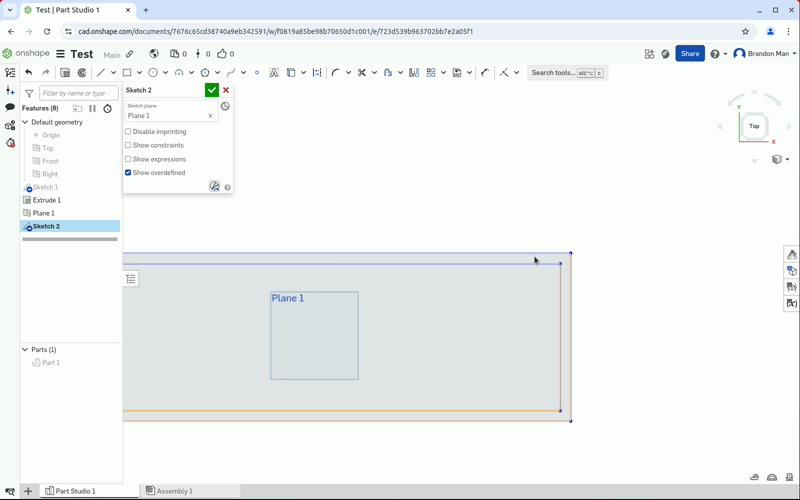
scroll(6)
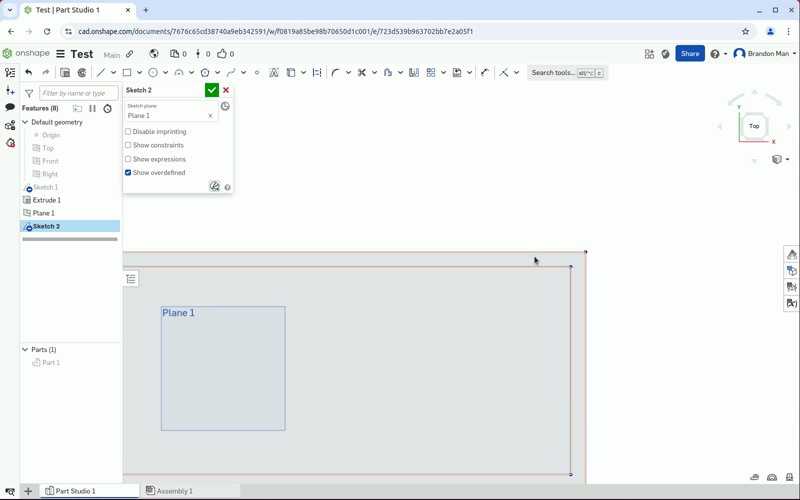
scroll(6)
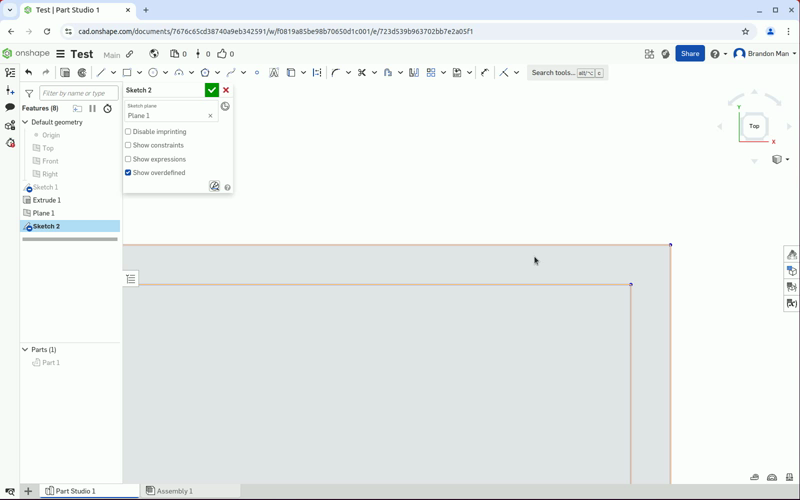
click(534, 256)
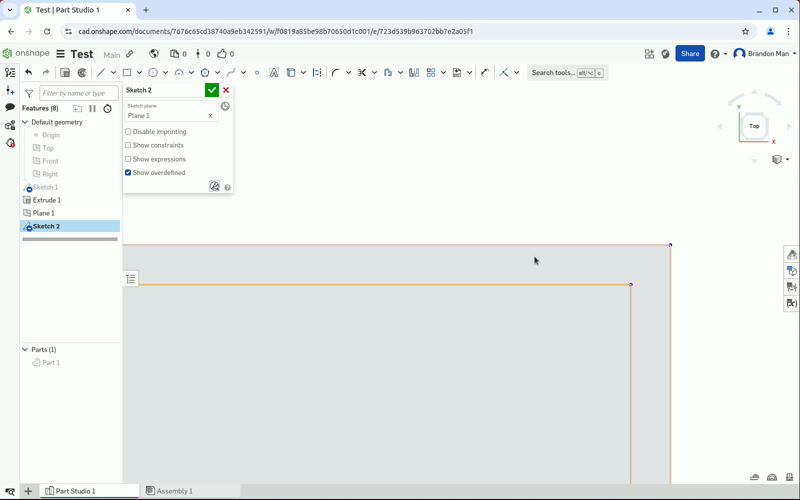
scroll(-6)
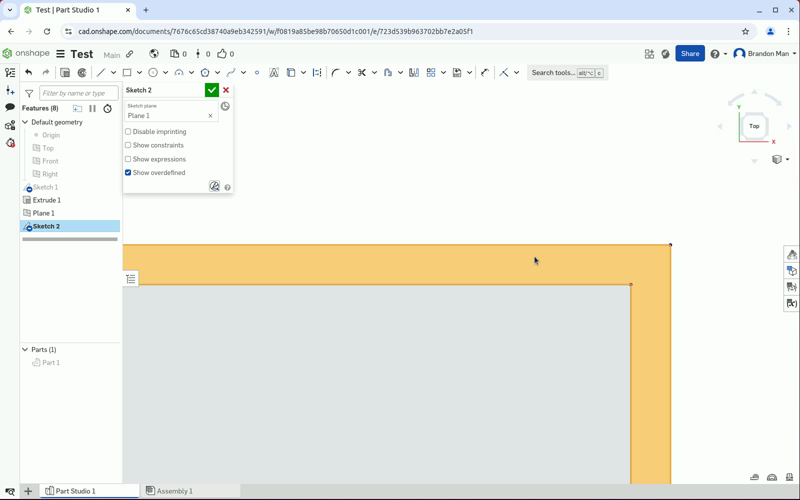
scroll(-6)
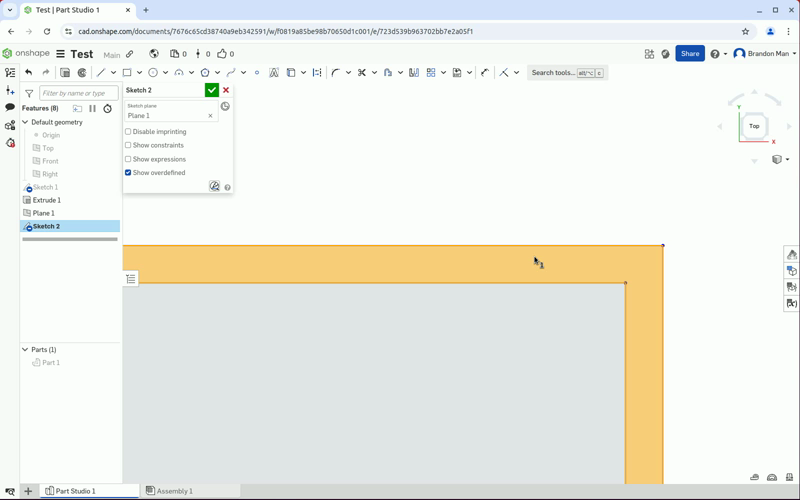
scroll(-6)
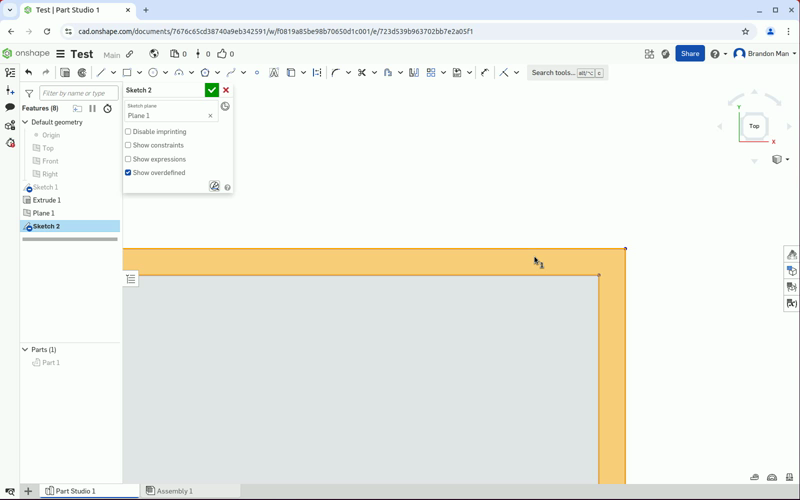
scroll(-6)
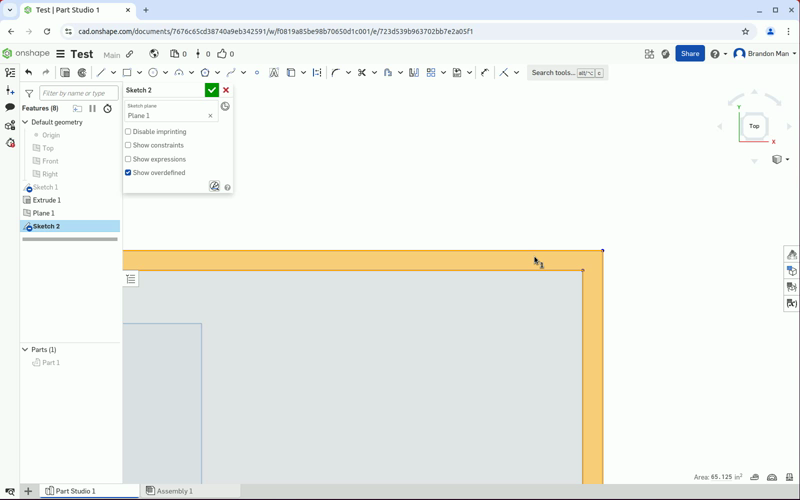
scroll(-6)
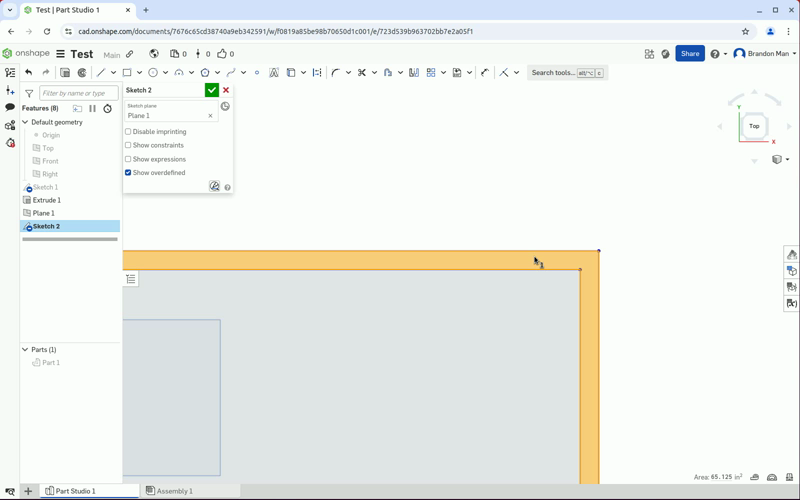
scroll(-6)
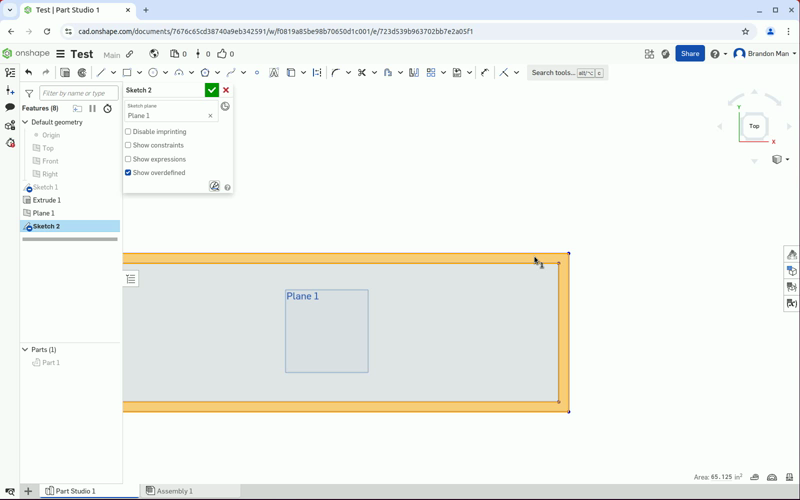
scroll(-6)
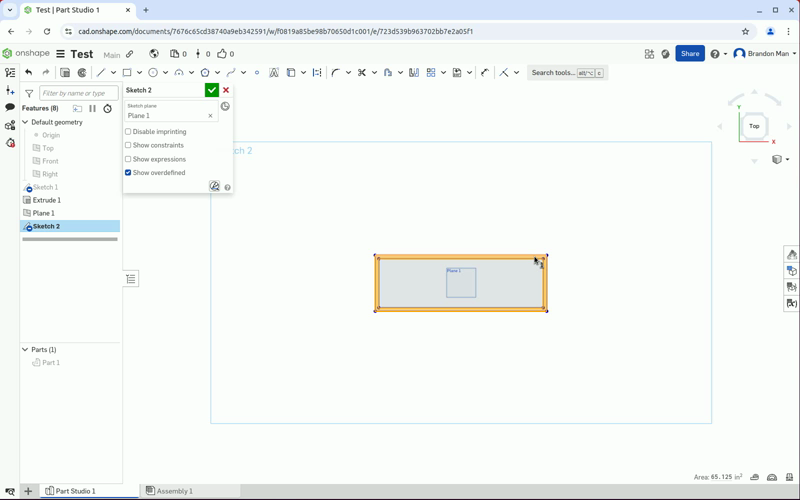
mouse_move(73, 352)
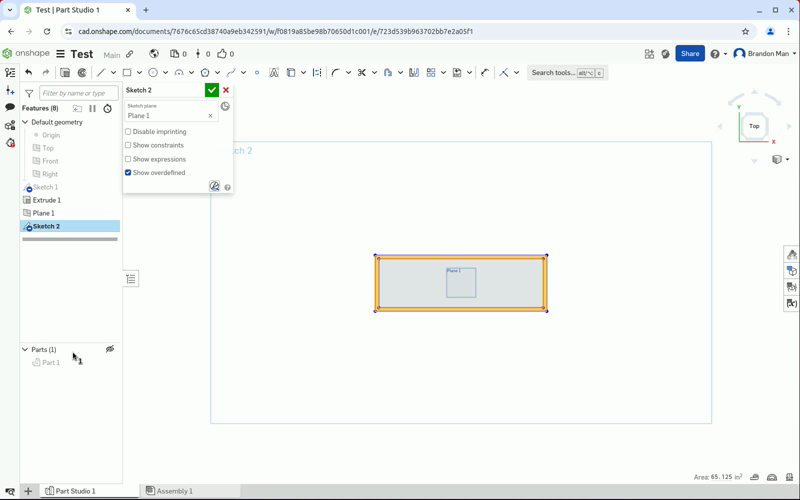
key(shift+y)
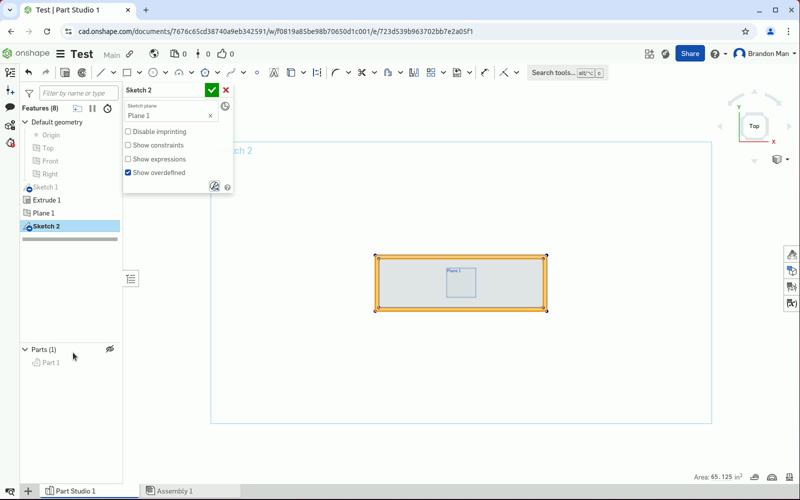
key(shift+e)
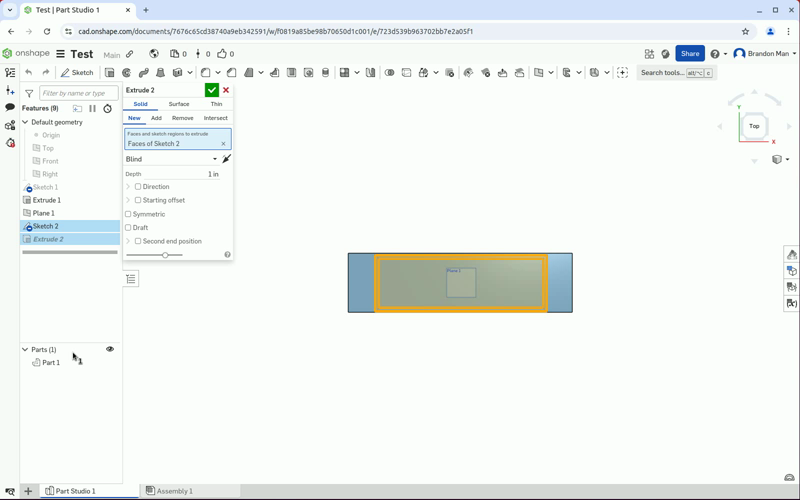
mouse_move(143, 106)
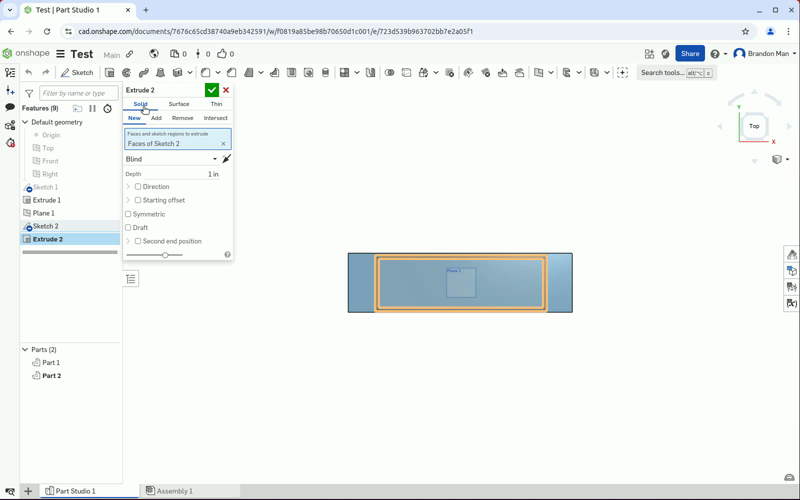
click(143, 106)
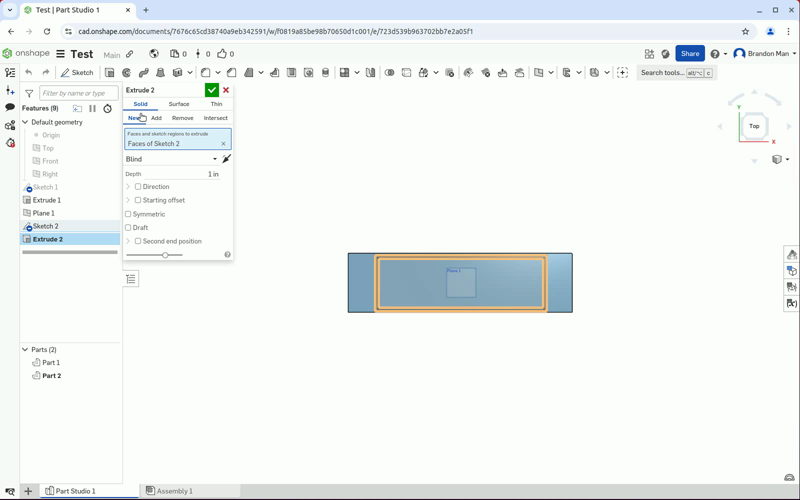
mouse_move(137, 120)
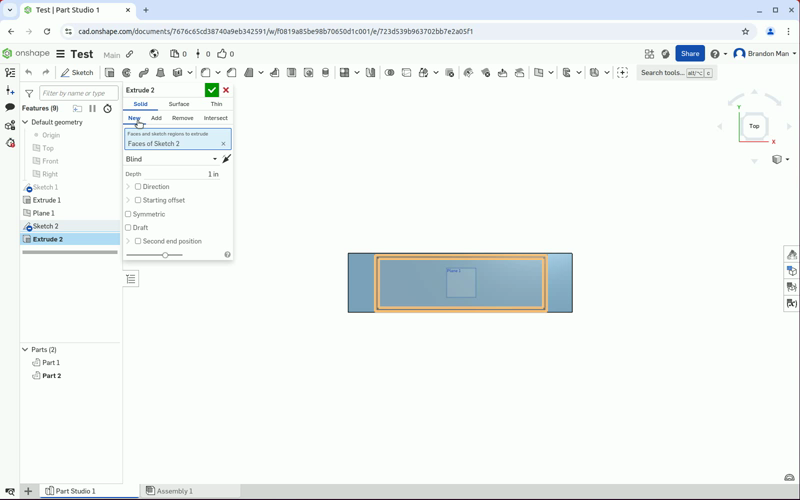
click(137, 120)
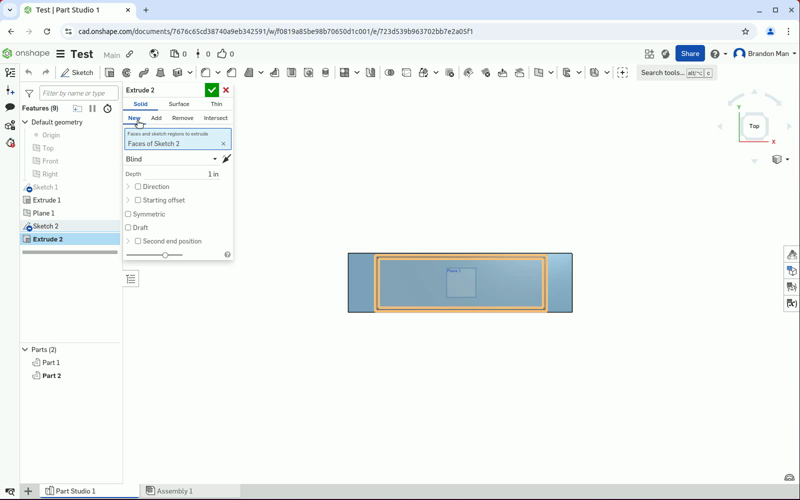
key(tab, 4)
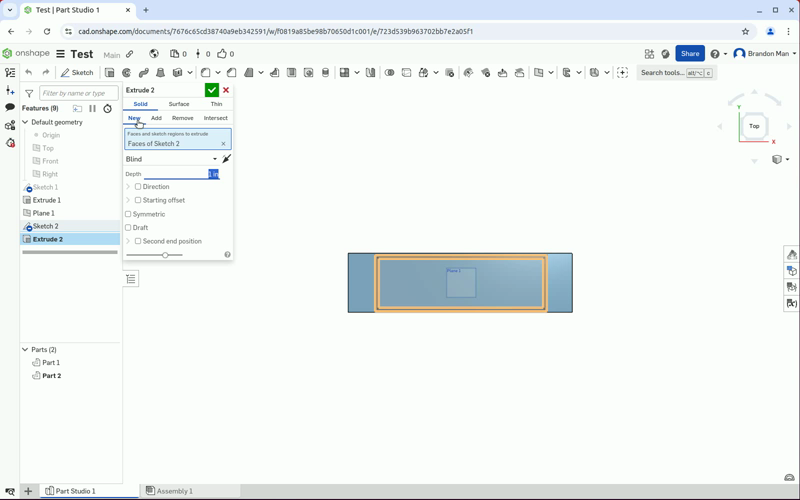
text(2.407)
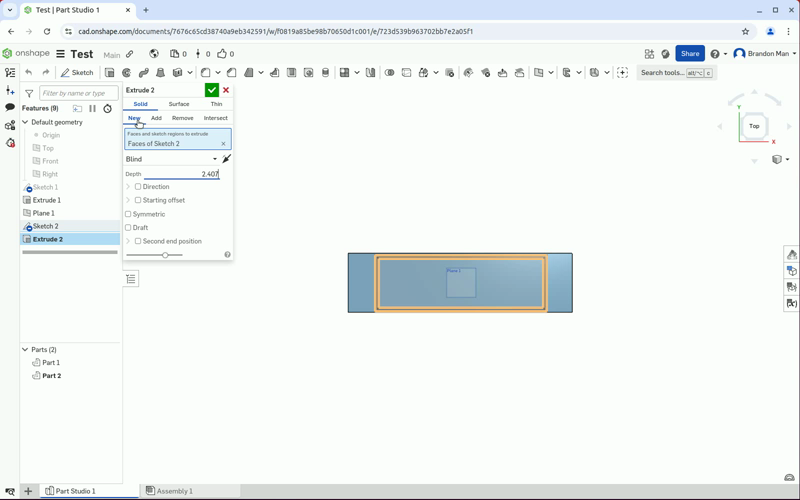
key(enter)
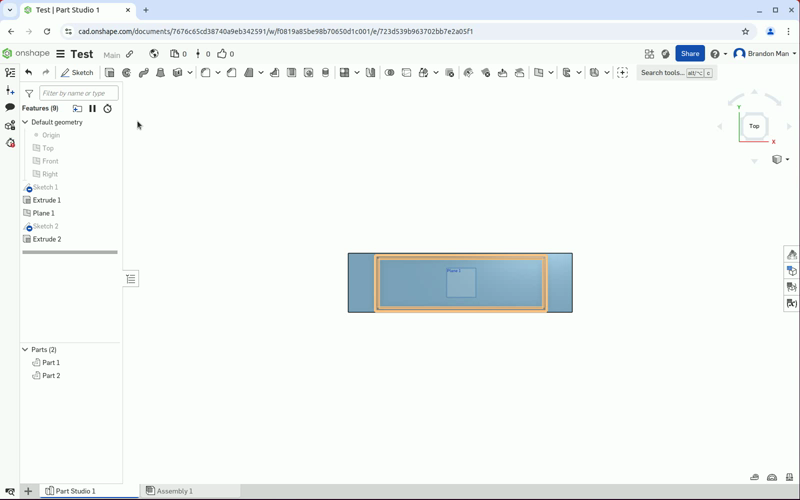
key(shift+h)
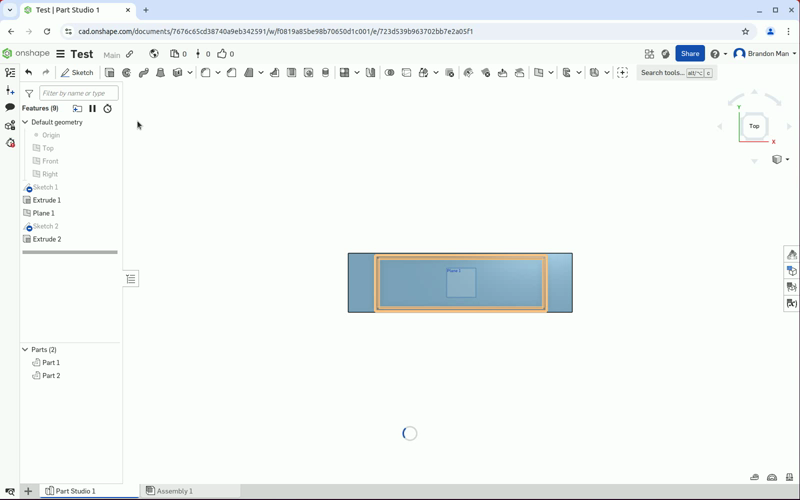
key(shift+h)
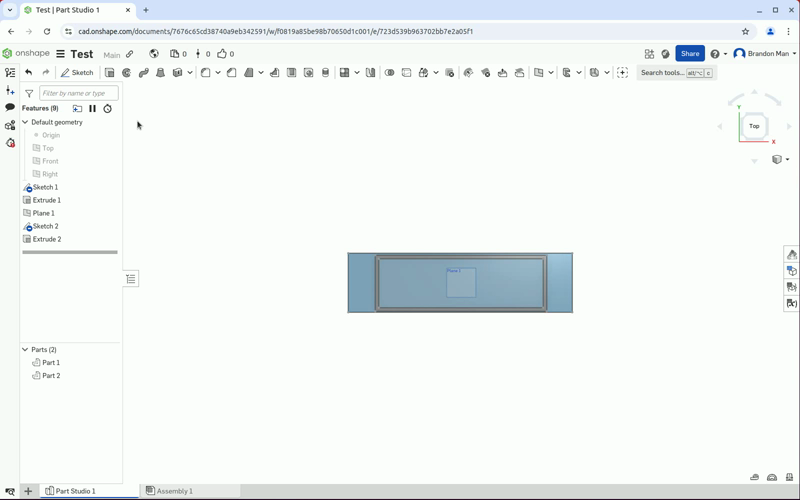
key(shift+7)
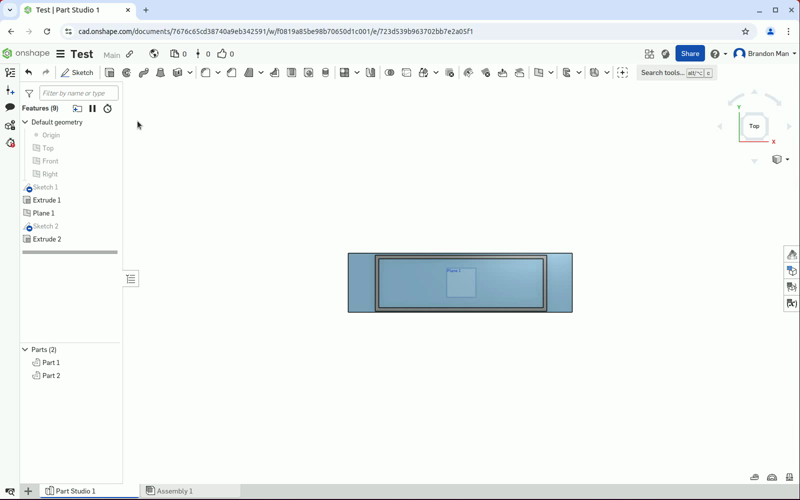
key(up, 3)
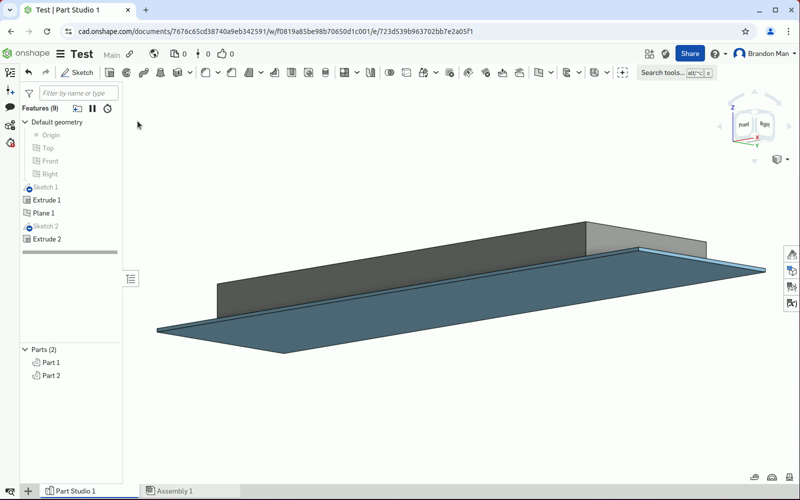
key(left, 3)
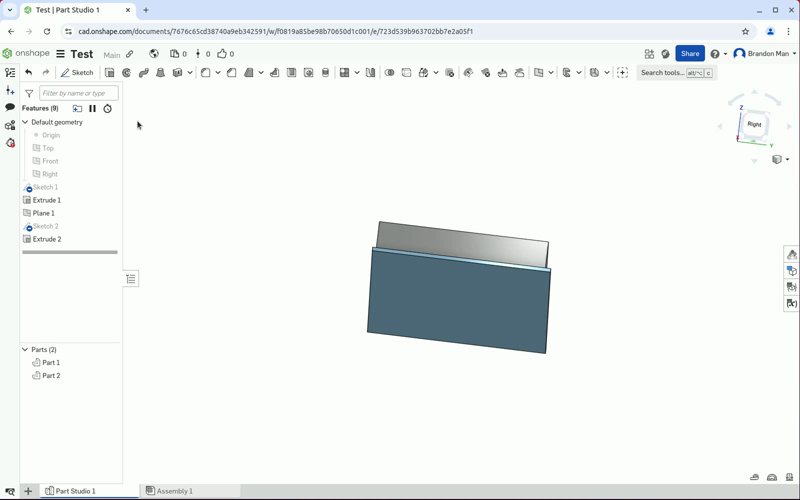
key(right, 3)
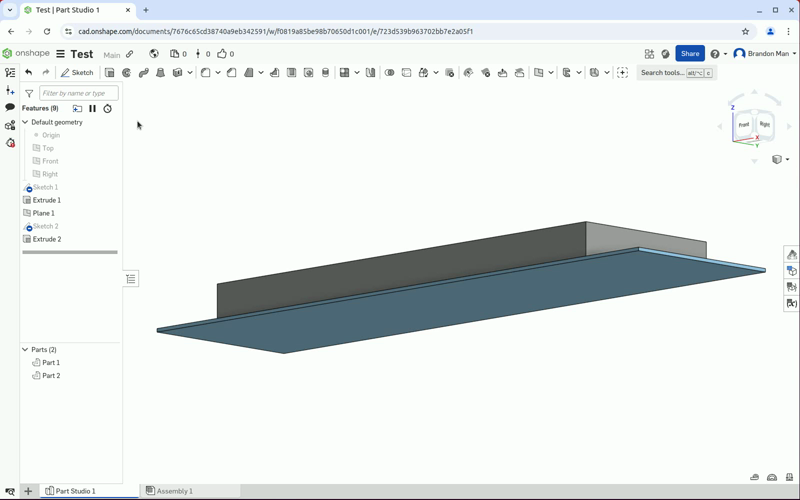
key(down, 3)
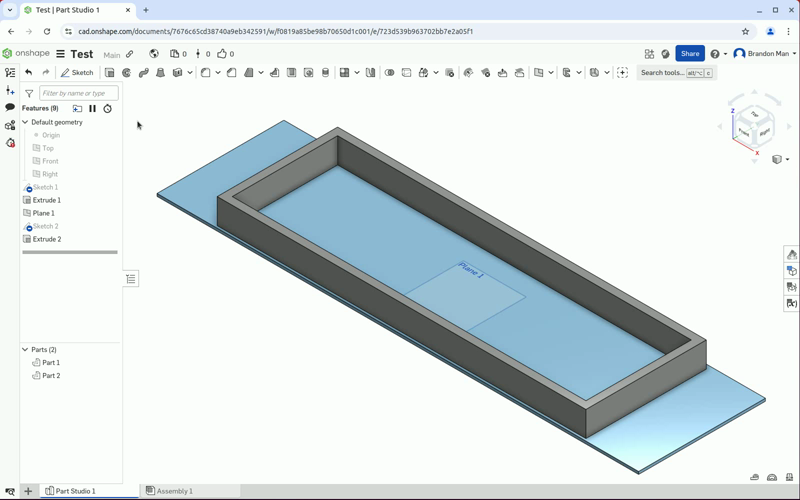
mouse_move(73, 189)
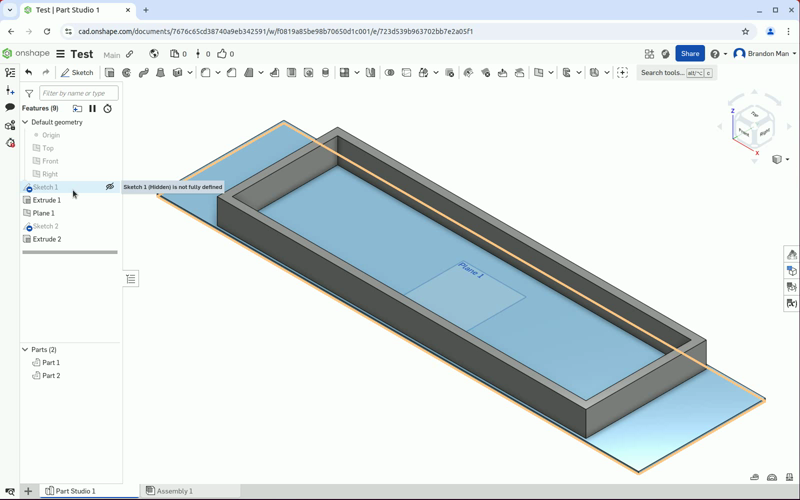
click(73, 189)